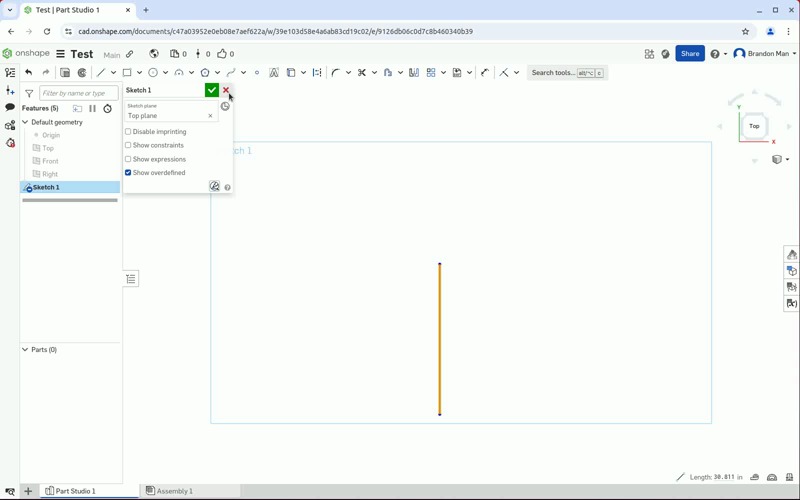
key(shift+h)
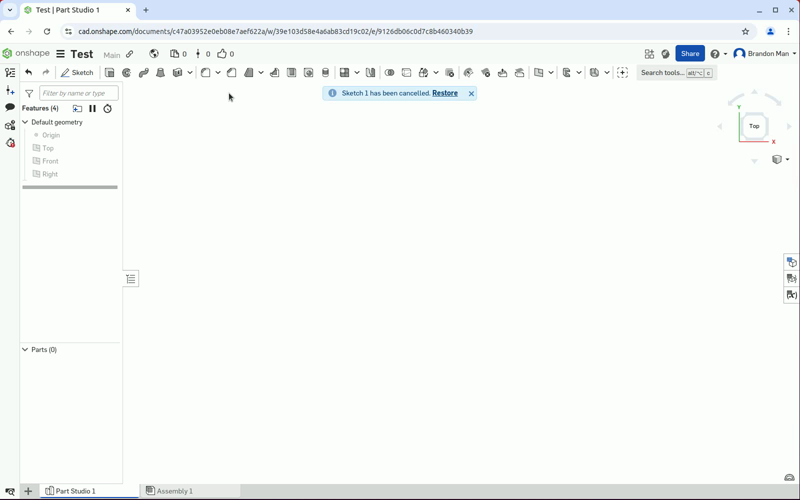
mouse_move(73, 352)
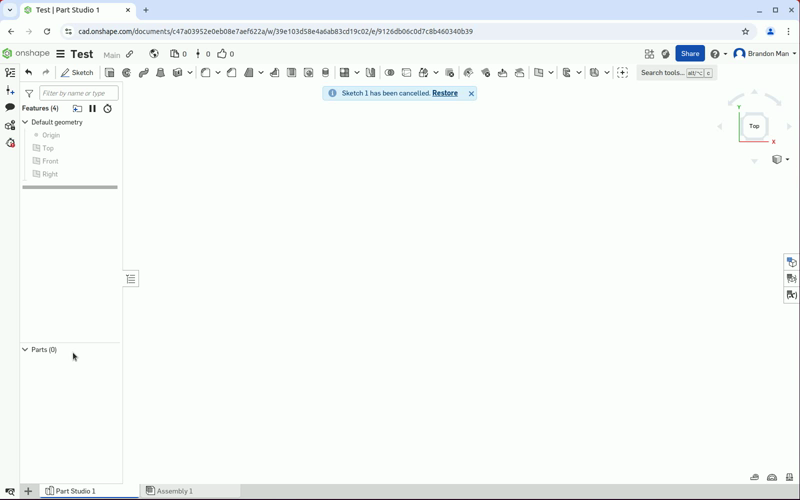
key(y)
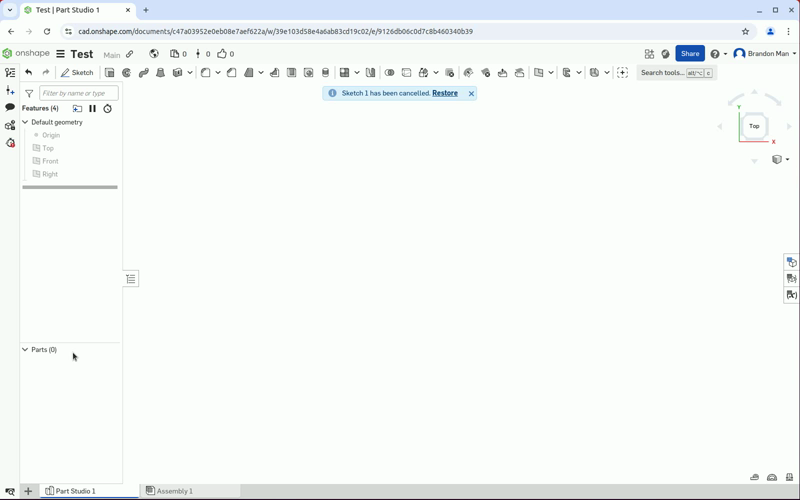
key(shift+p)
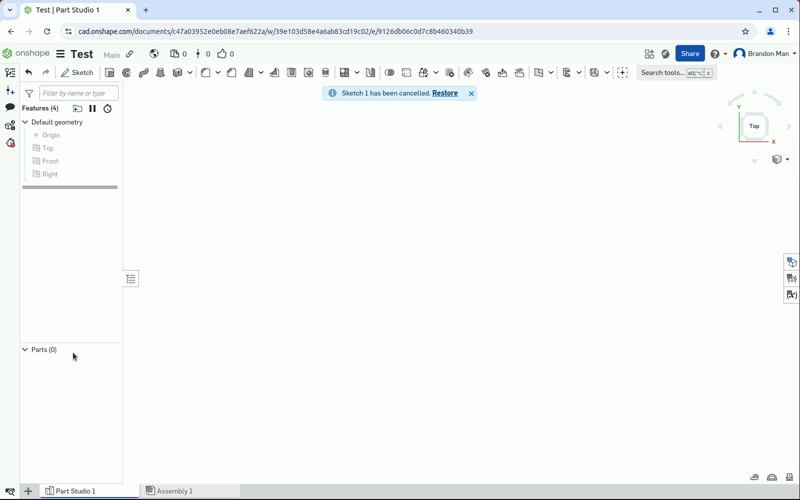
key(space)
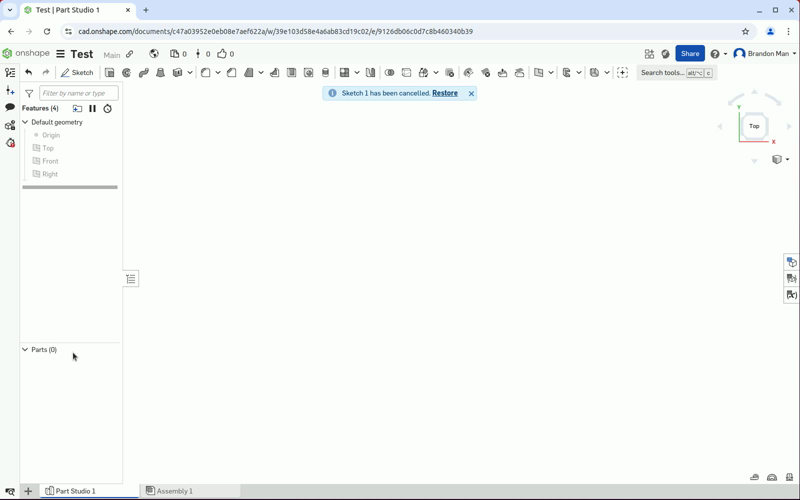
key_down(shift)
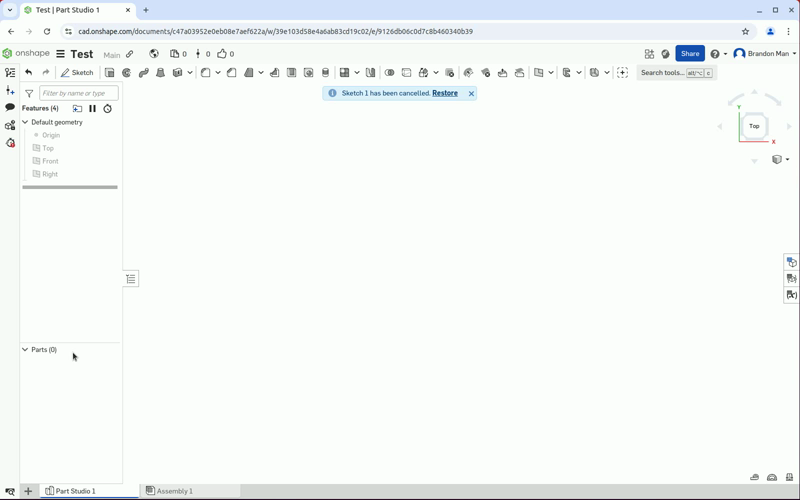
key(up)
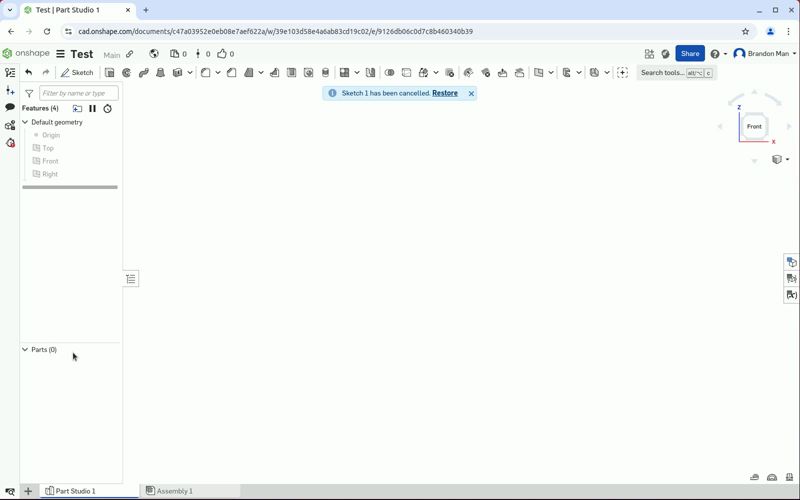
key_up(shift)
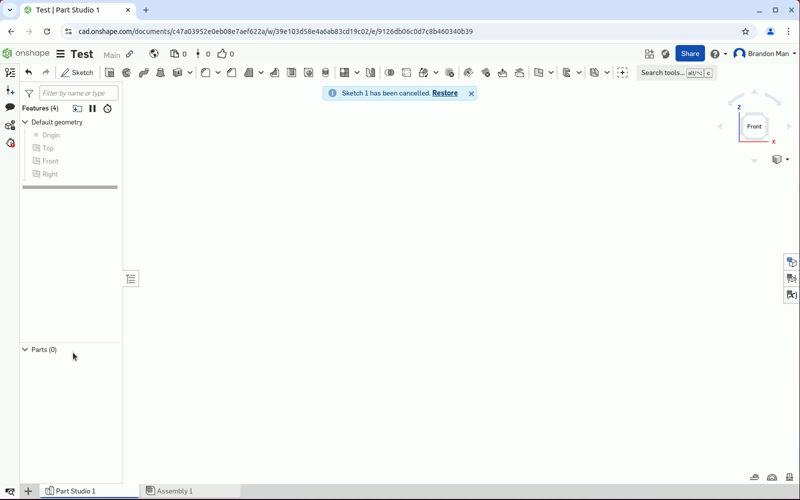
mouse_move(73, 352)
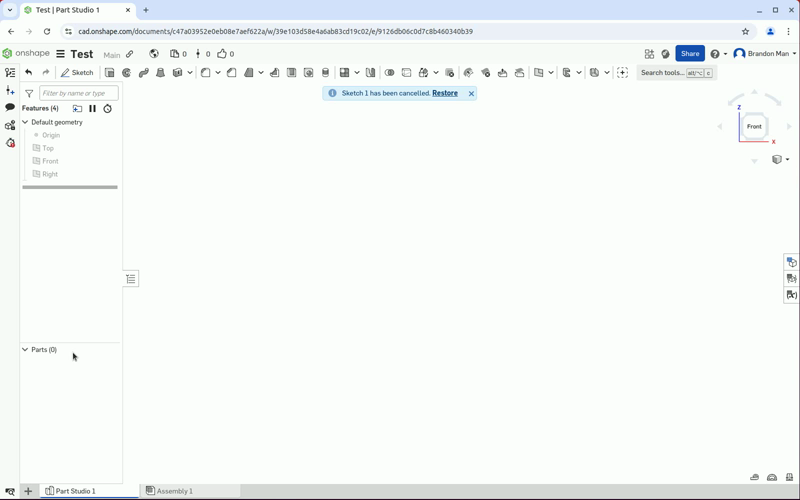
key(shift+y)
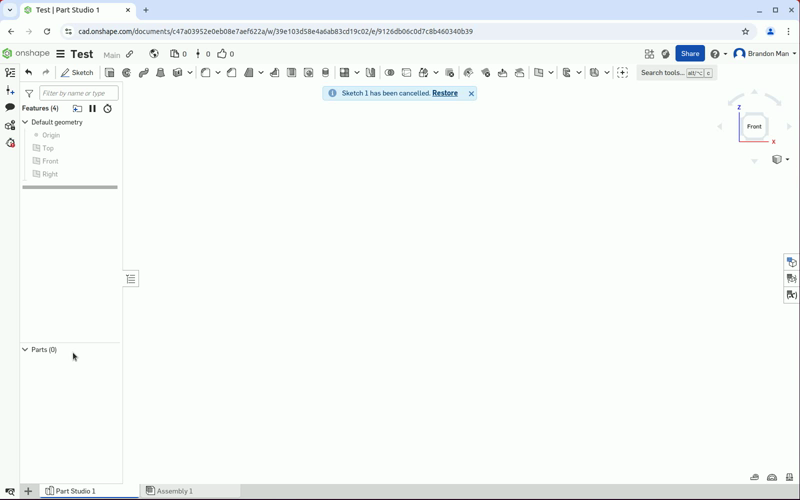
key(shift+s)
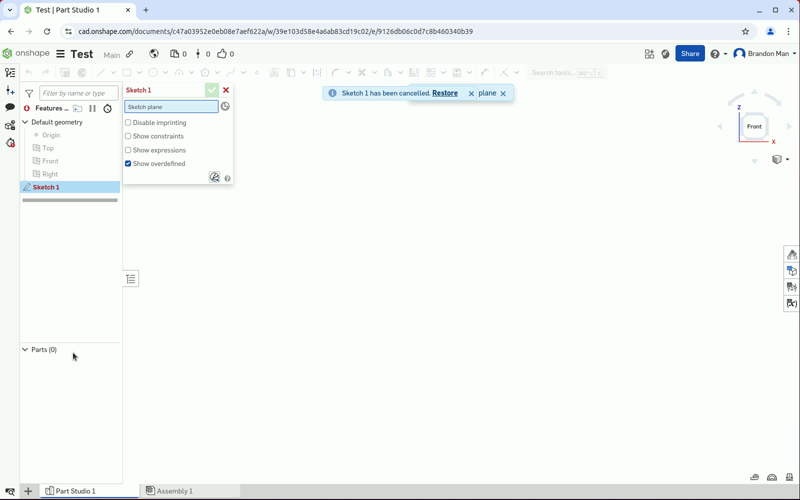
mouse_move(73, 163)
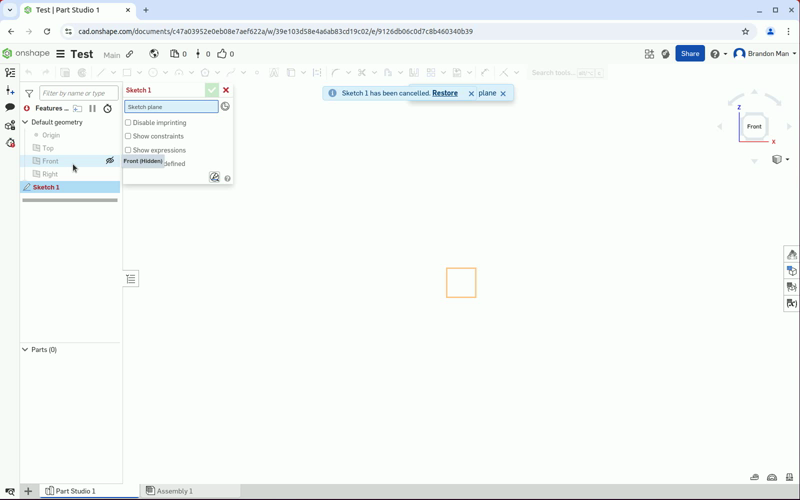
click(73, 163)
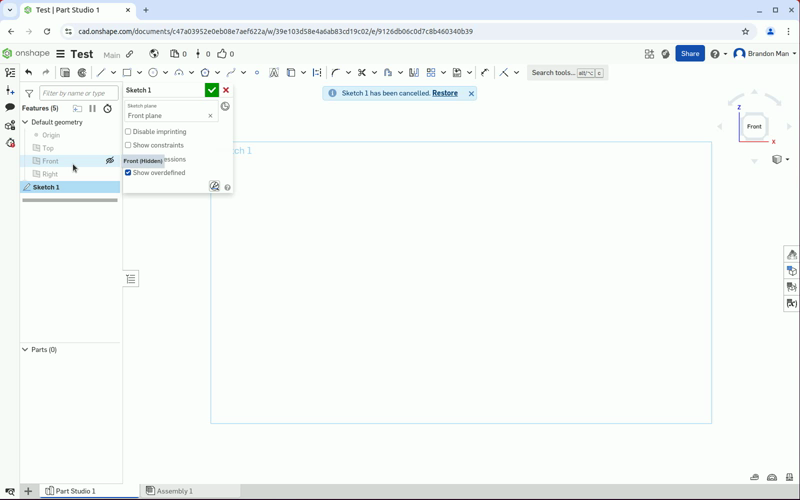
mouse_move(73, 352)
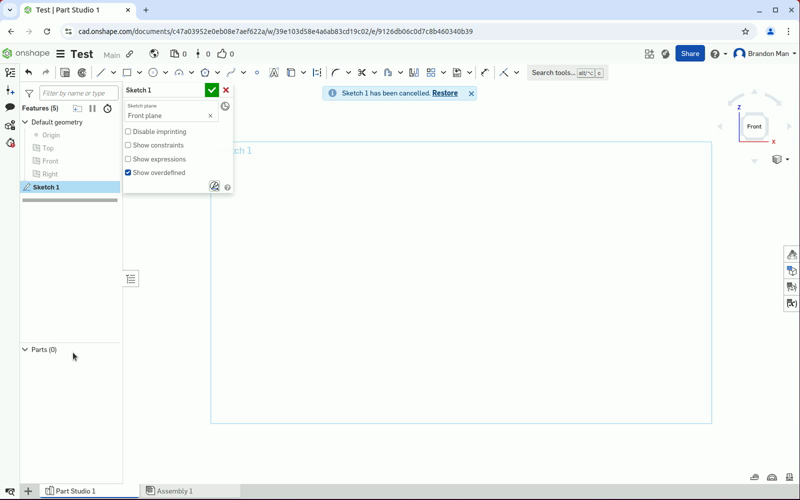
key(y)
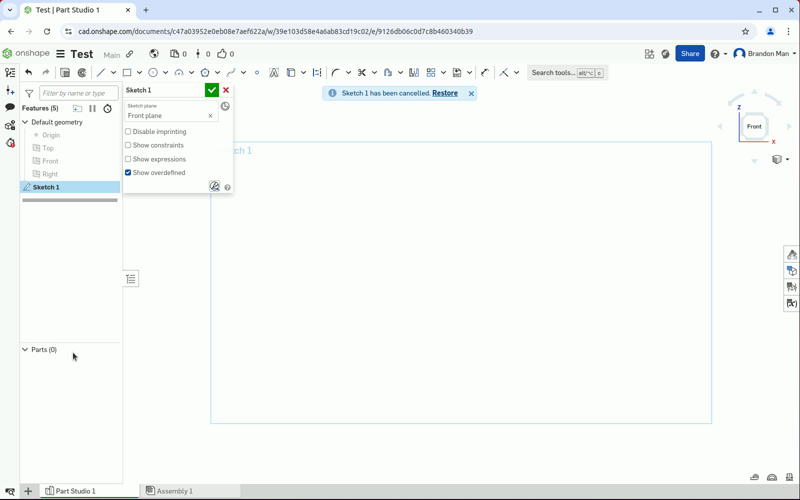
key(c)
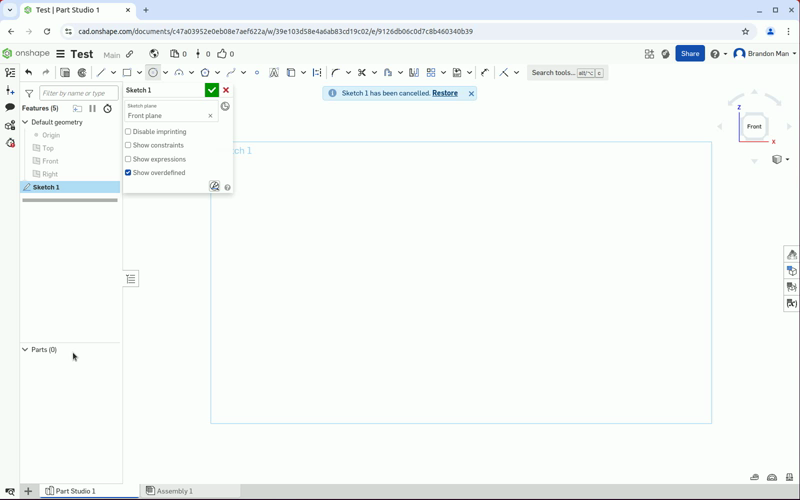
key_down(shift)
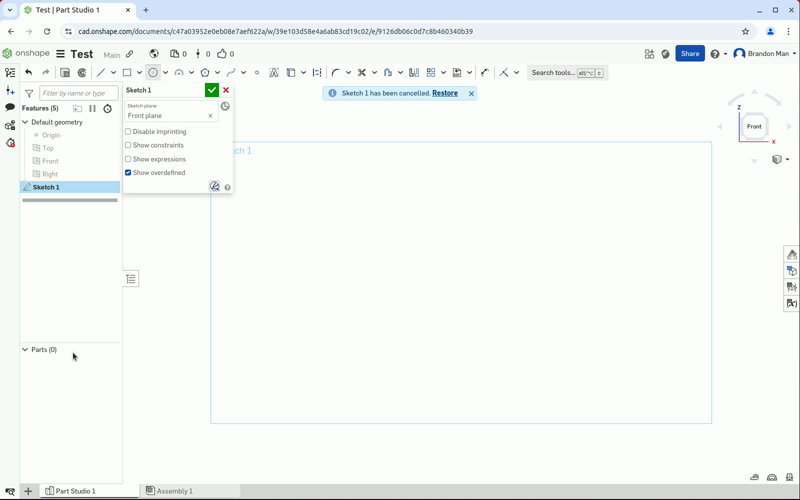
mouse_move(461, 282)
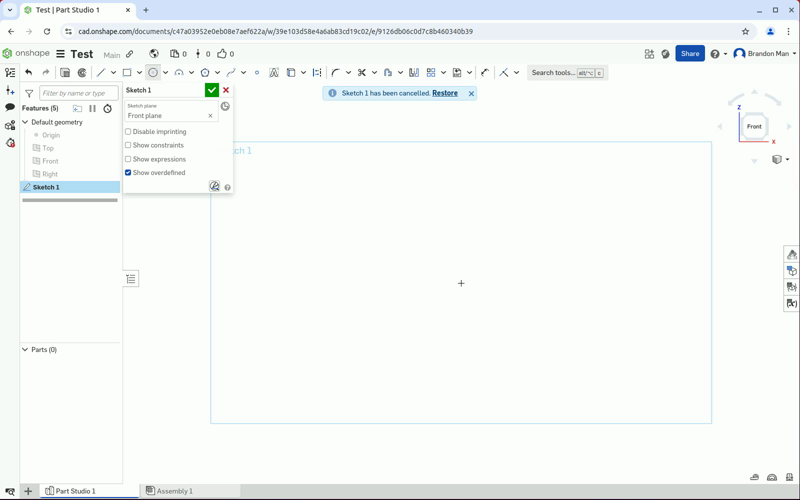
click(461, 282)
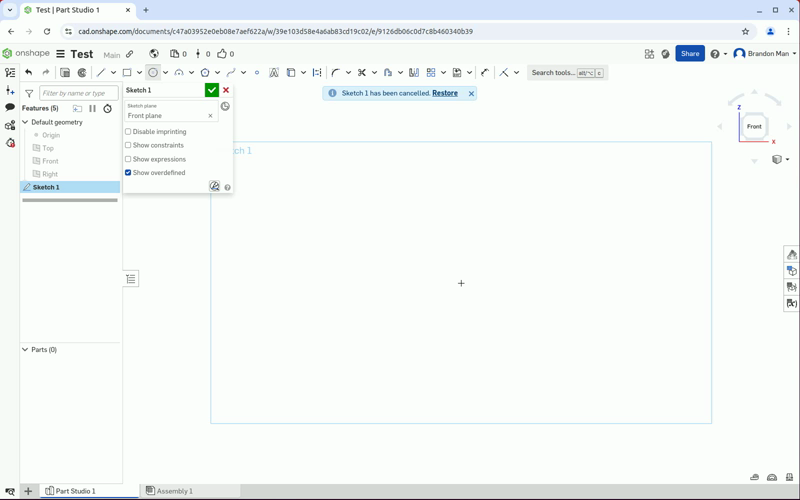
key_up(shift)
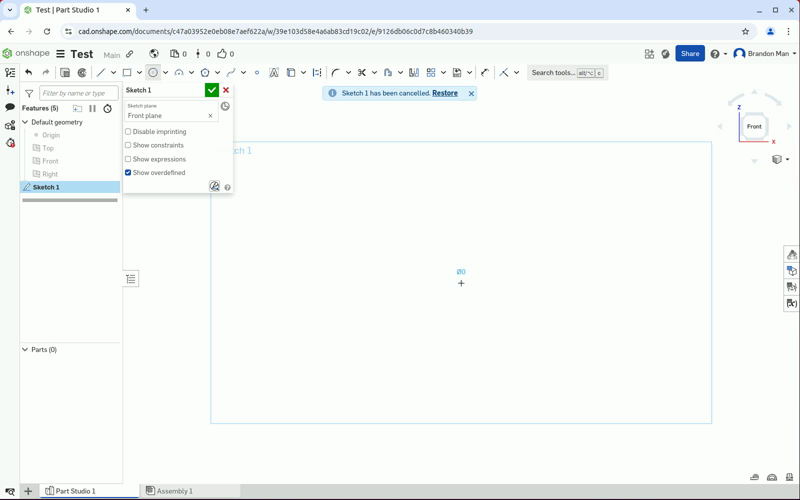
mouse_move(468, 282)
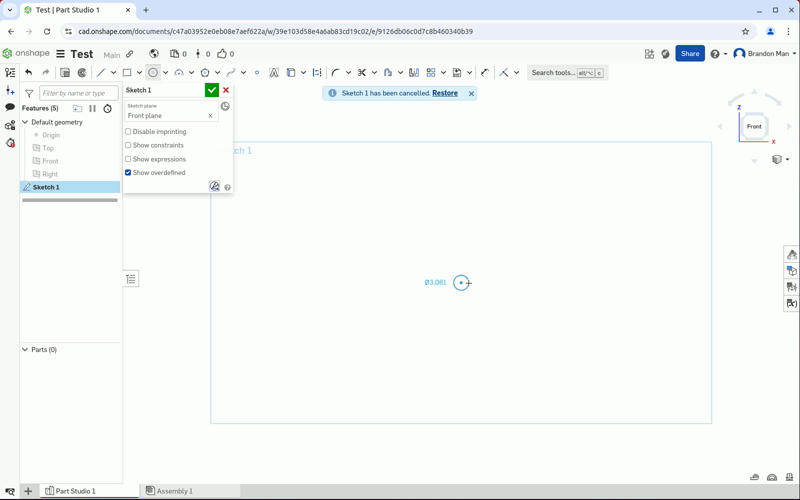
click(468, 282)
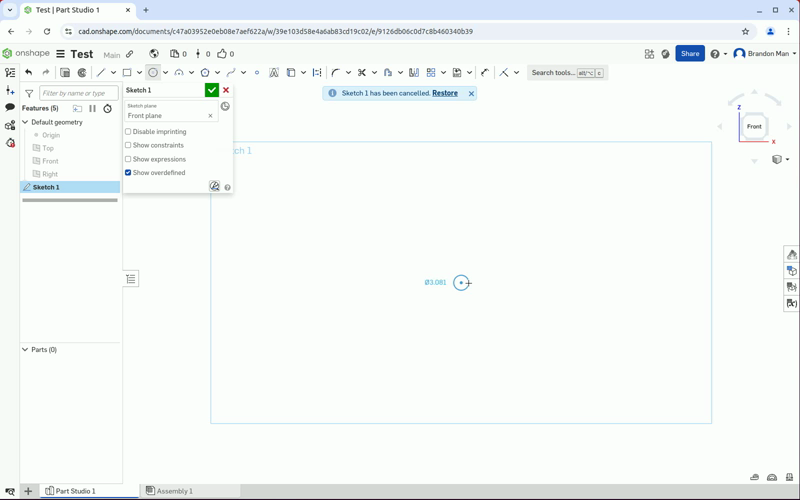
key(esc)
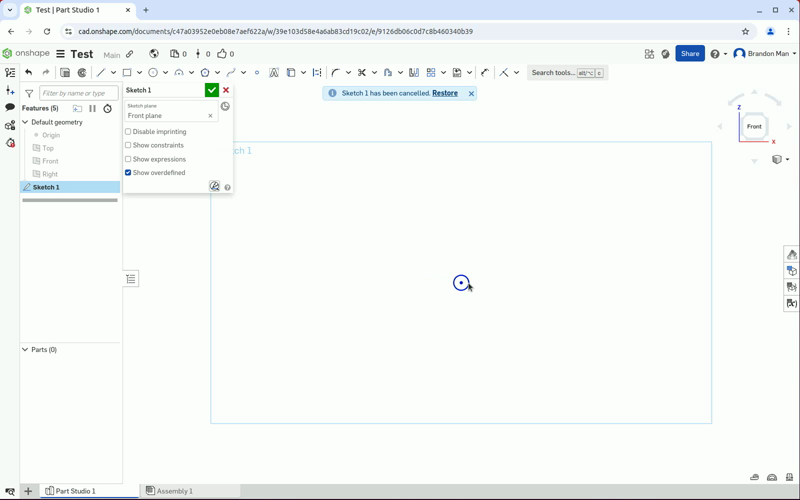
mouse_move(465, 278)
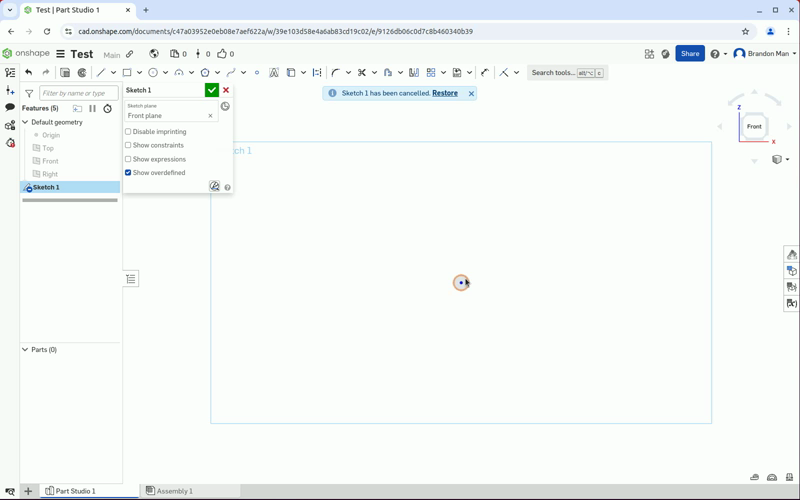
scroll(6)
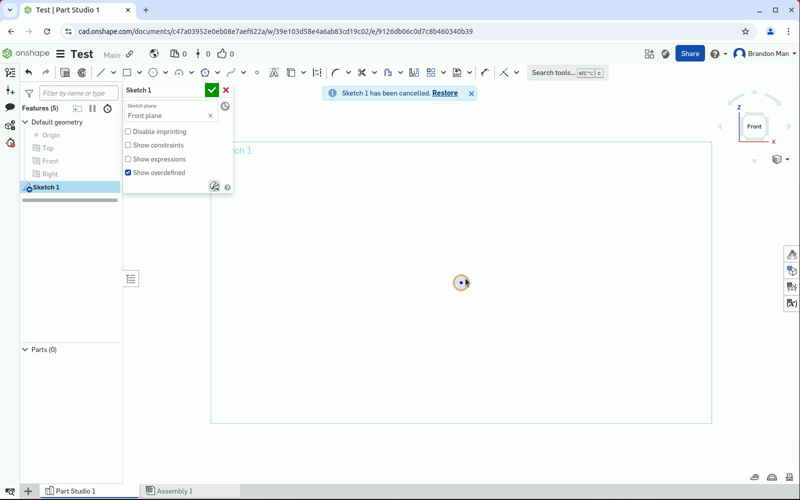
scroll(6)
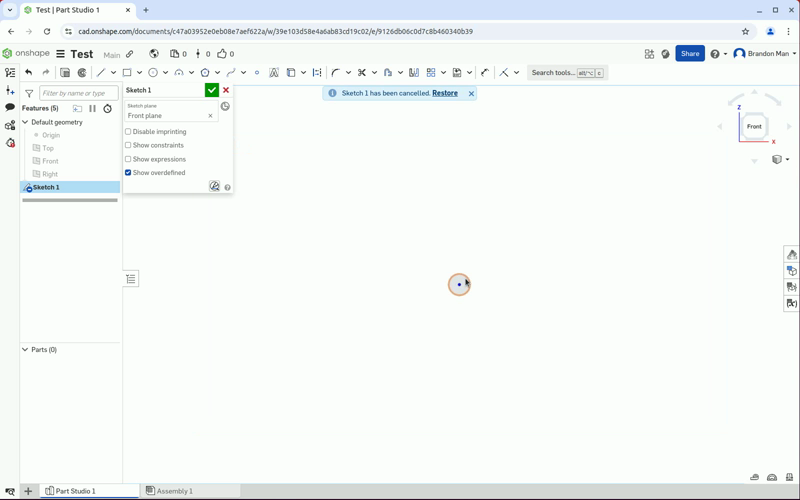
scroll(6)
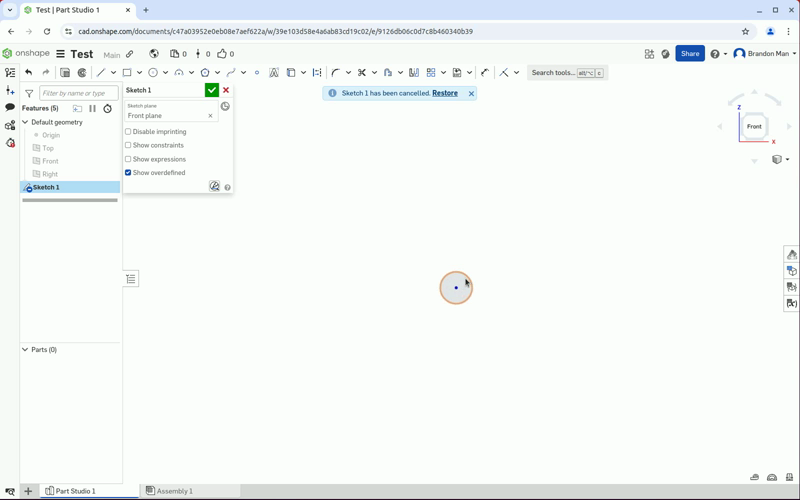
scroll(6)
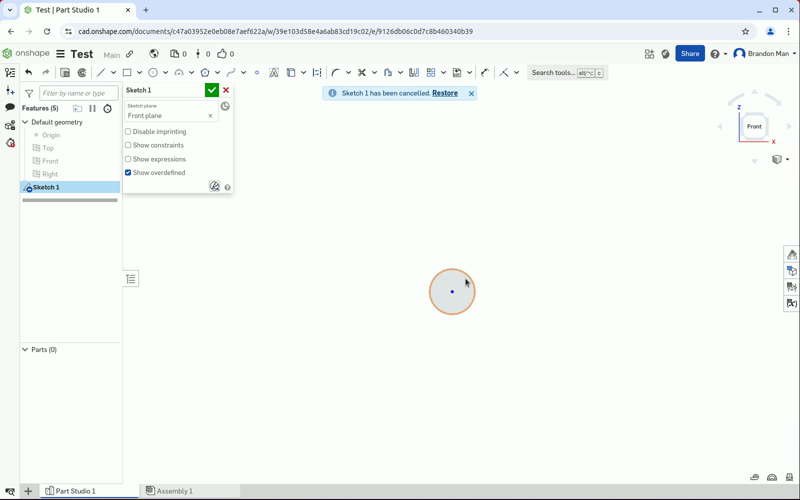
scroll(6)
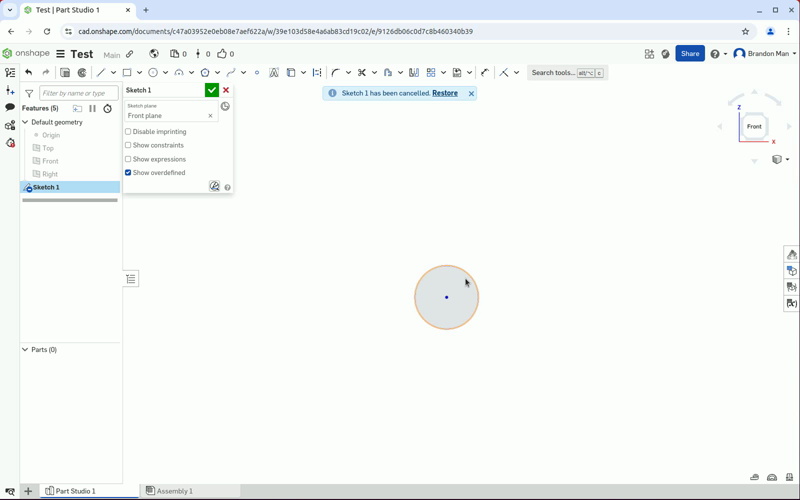
scroll(6)
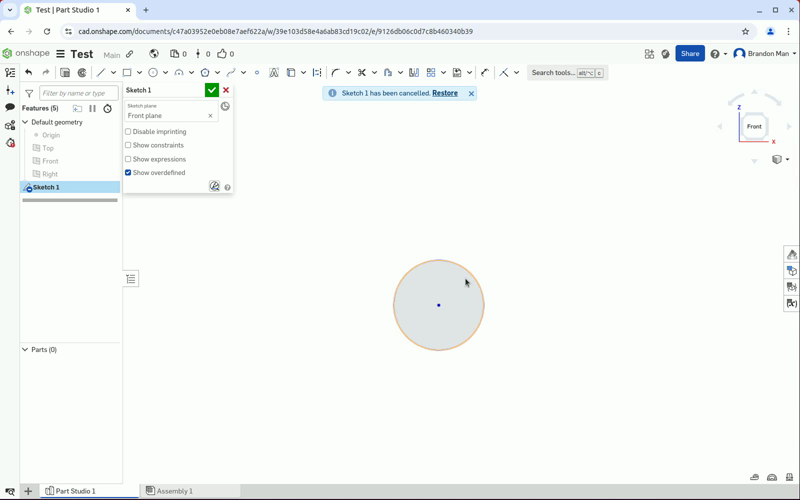
scroll(6)
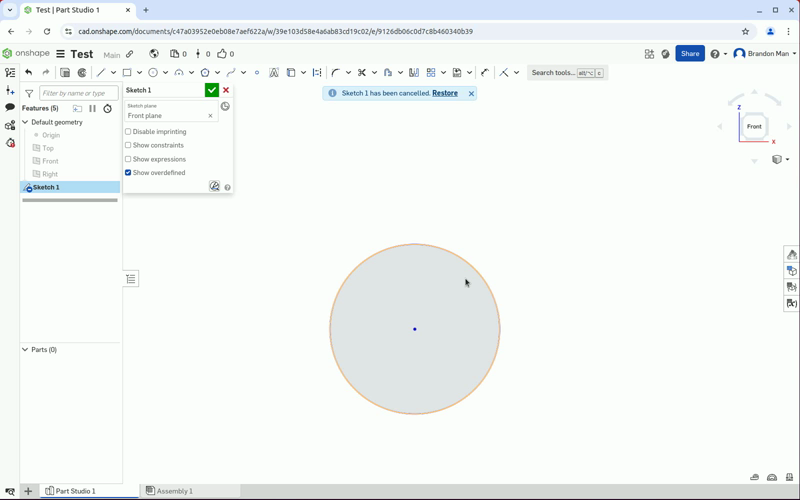
click(465, 278)
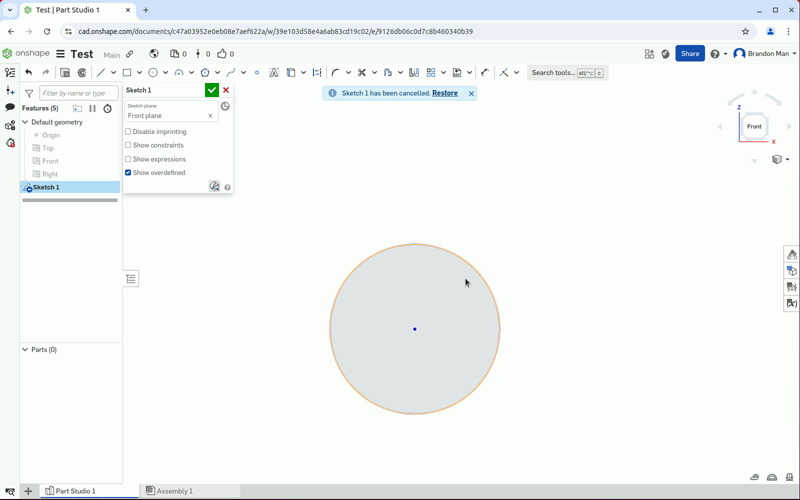
scroll(-6)
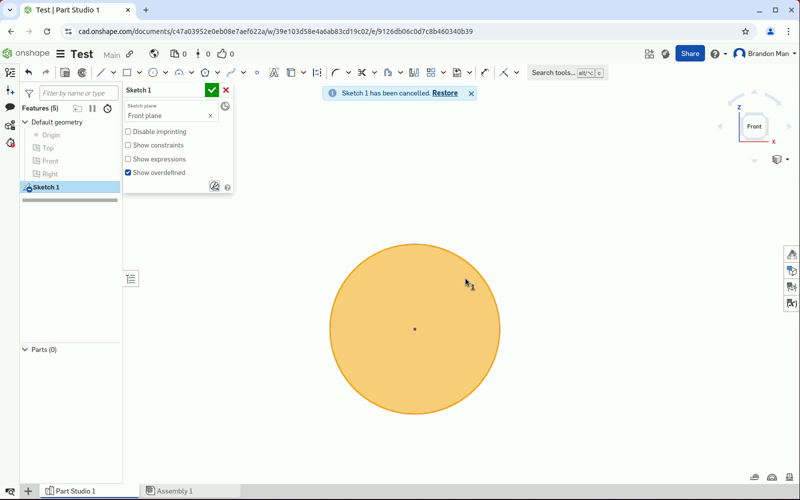
scroll(-6)
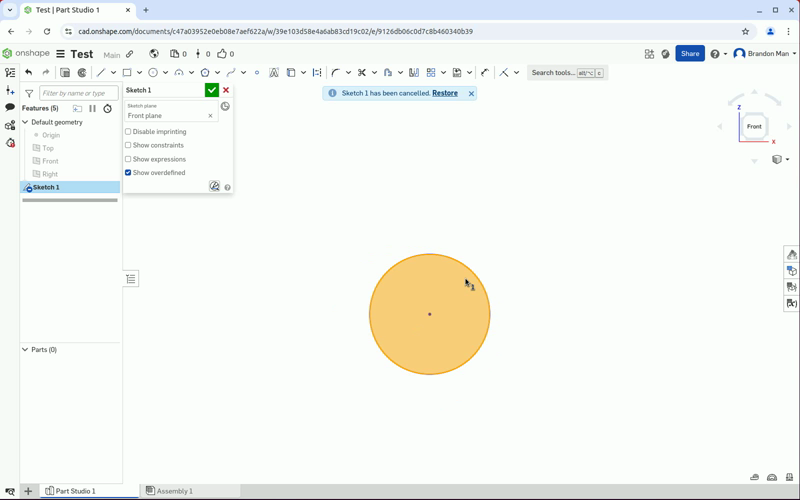
scroll(-6)
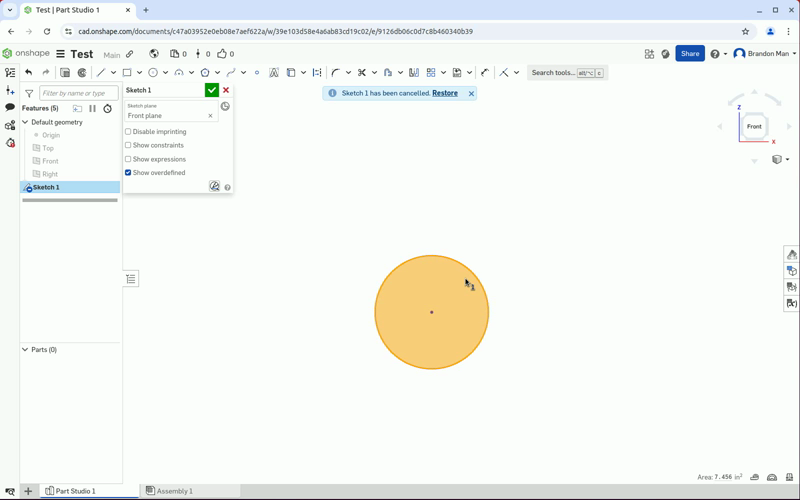
scroll(-6)
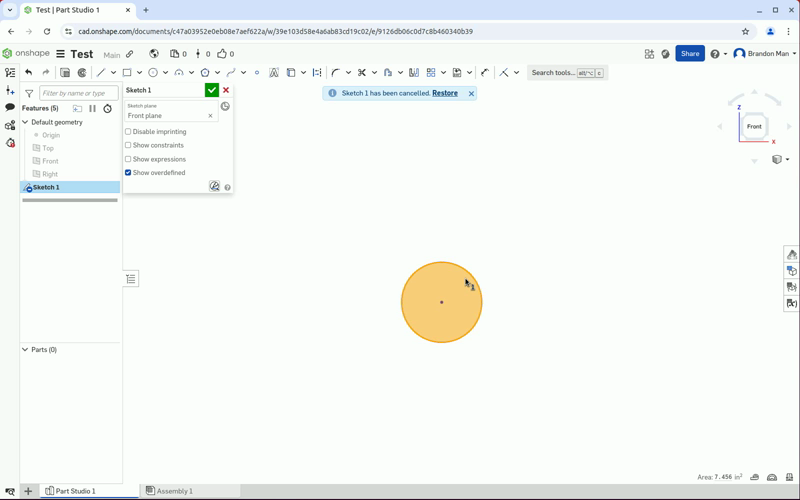
scroll(-6)
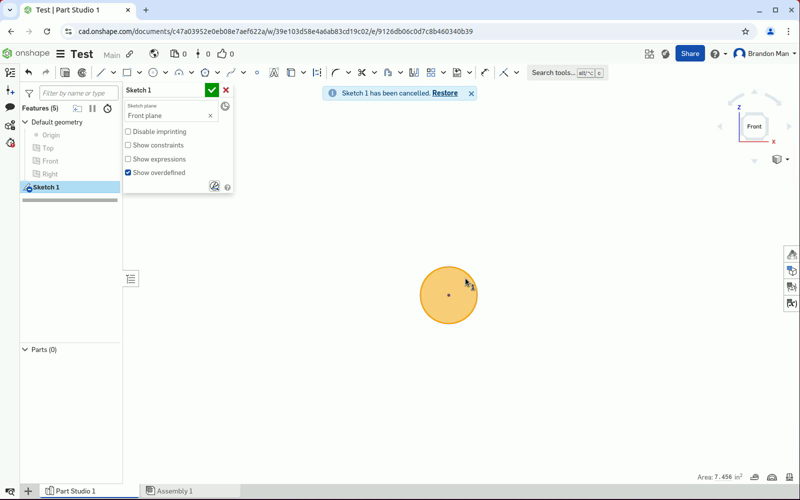
scroll(-6)
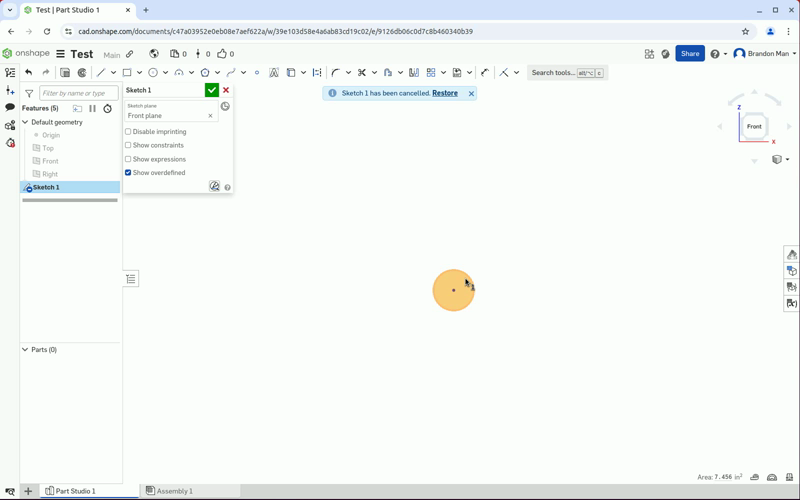
scroll(-6)
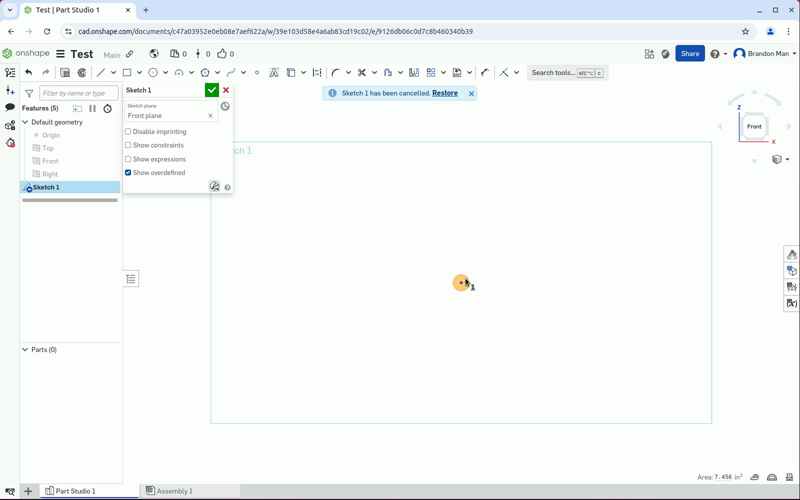
mouse_move(73, 352)
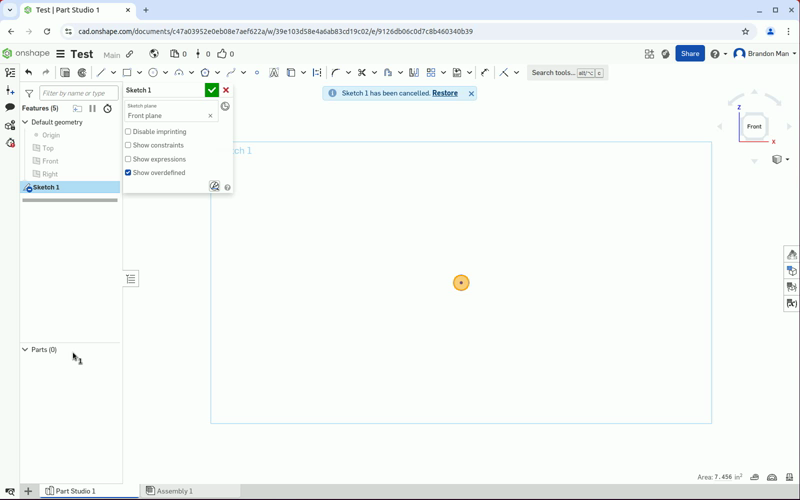
key(shift+y)
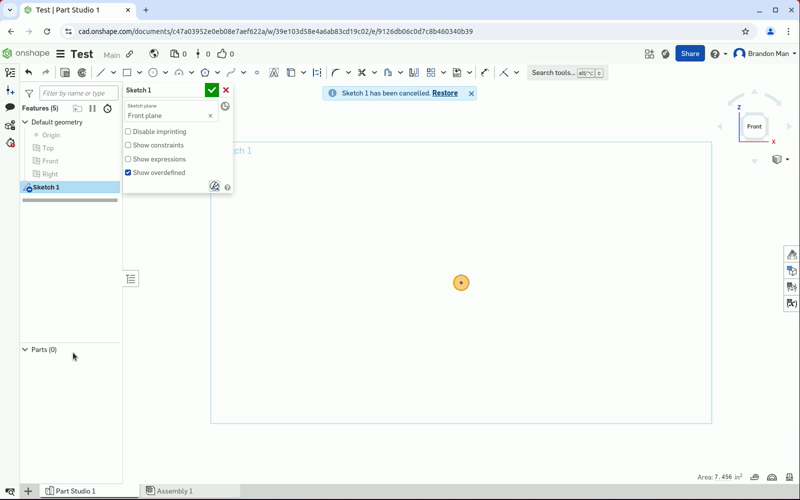
key(shift+e)
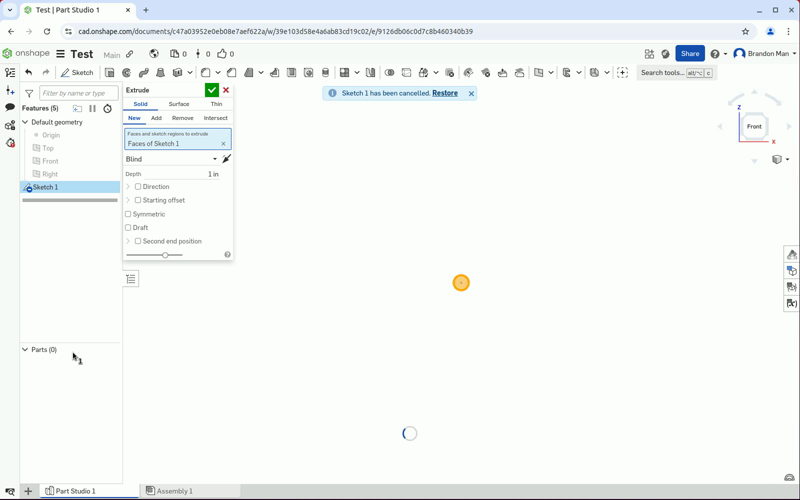
mouse_move(143, 106)
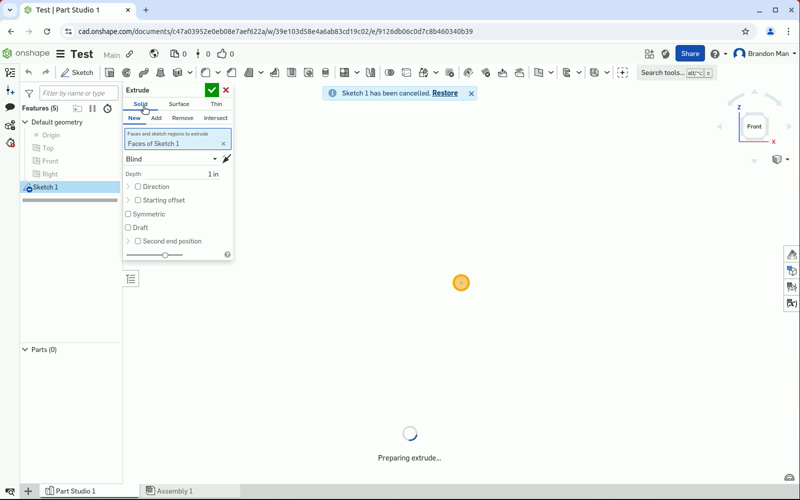
click(143, 106)
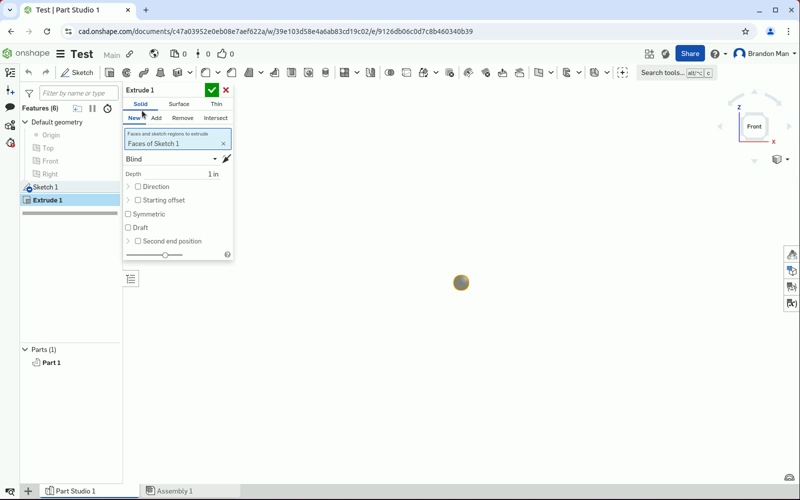
mouse_move(137, 120)
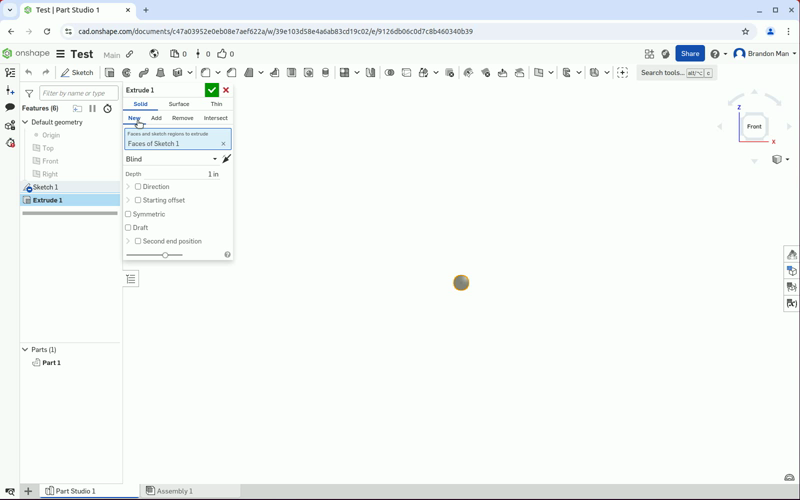
click(137, 120)
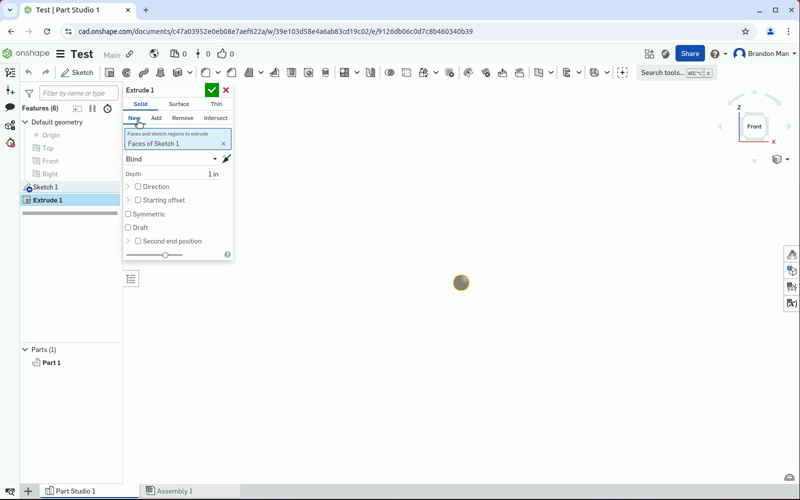
key(tab, 4)
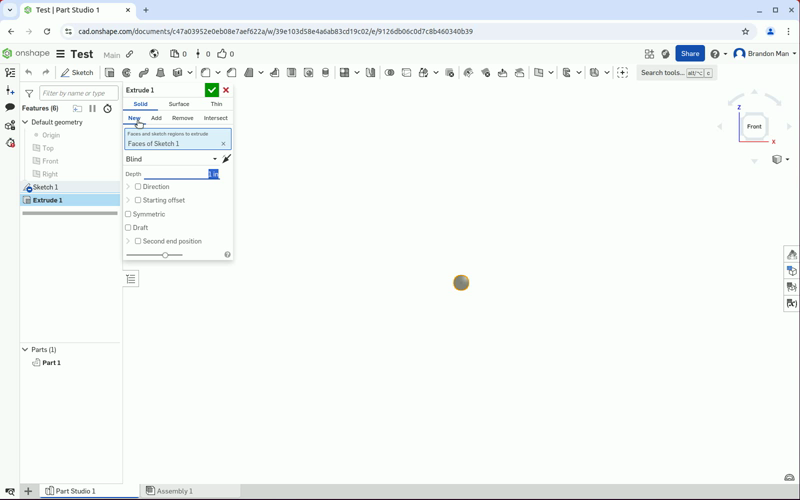
text(9.869)
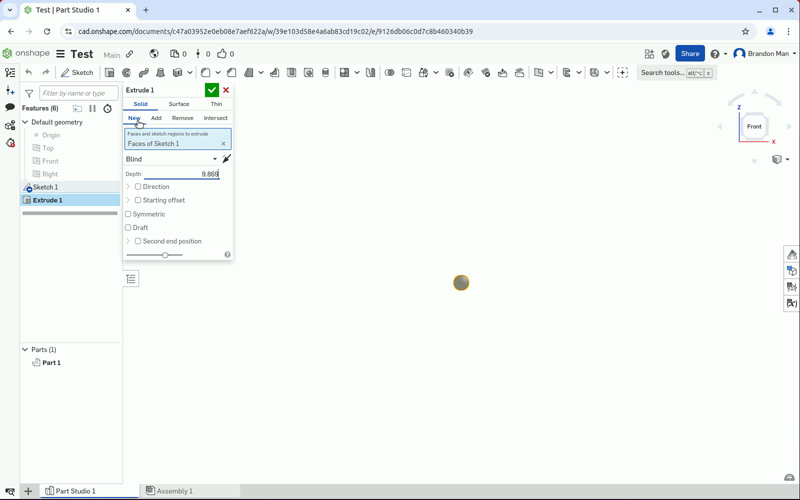
key(enter)
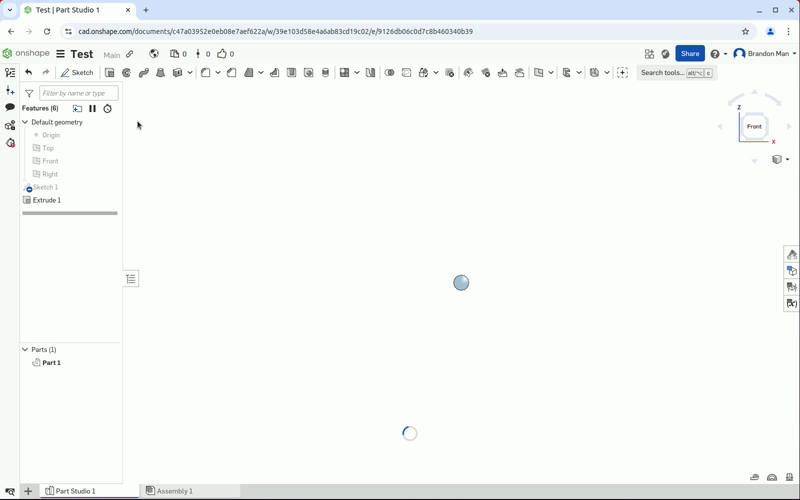
key(shift+h)
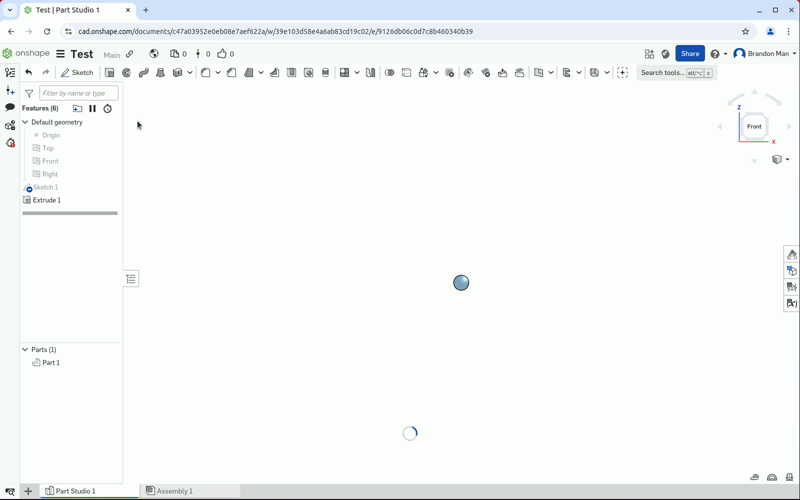
key(shift+h)
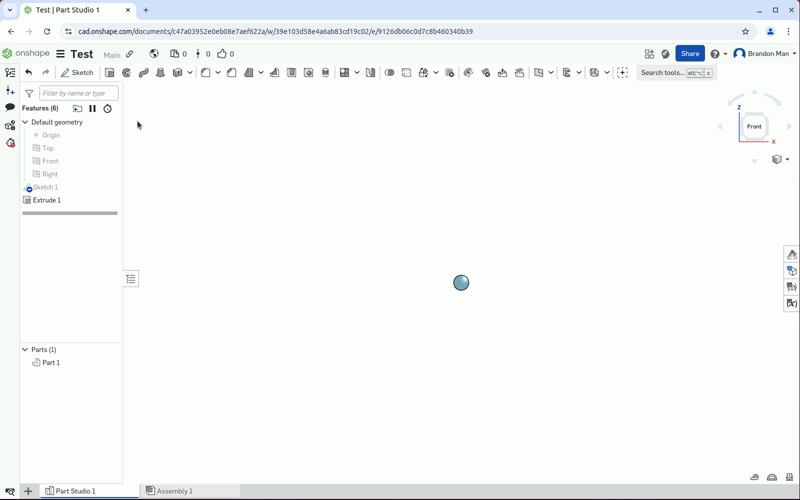
mouse_move(73, 189)
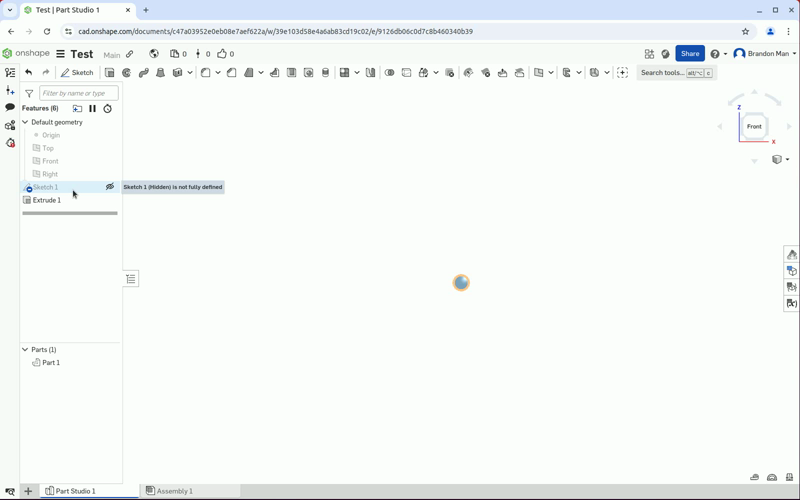
click(73, 189)
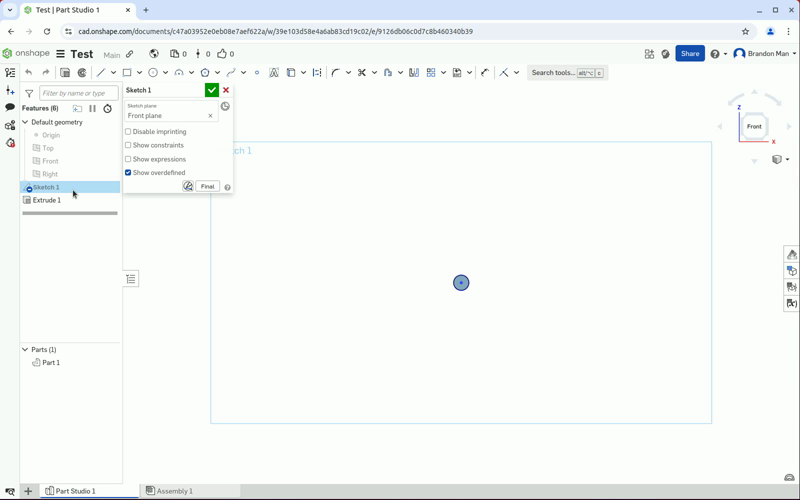
mouse_move(229, 92)
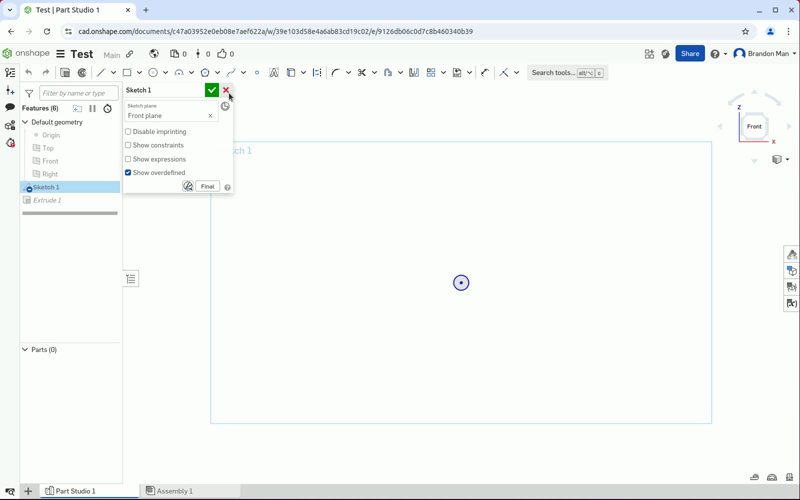
click(229, 92)
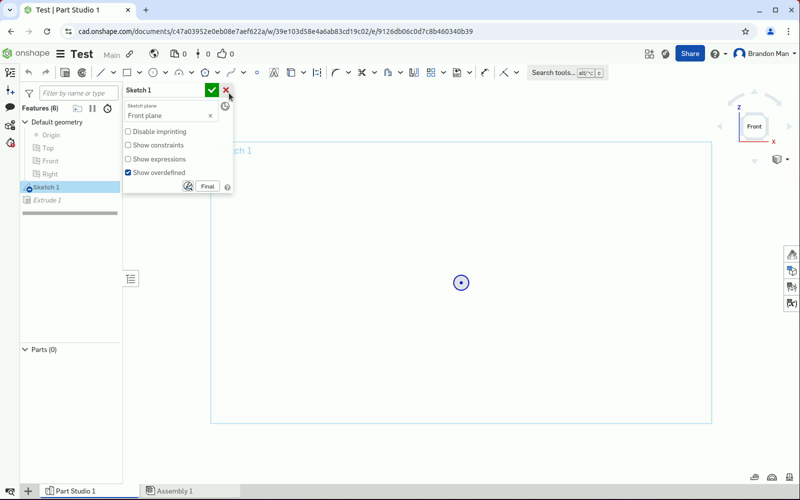
key(shift+s)
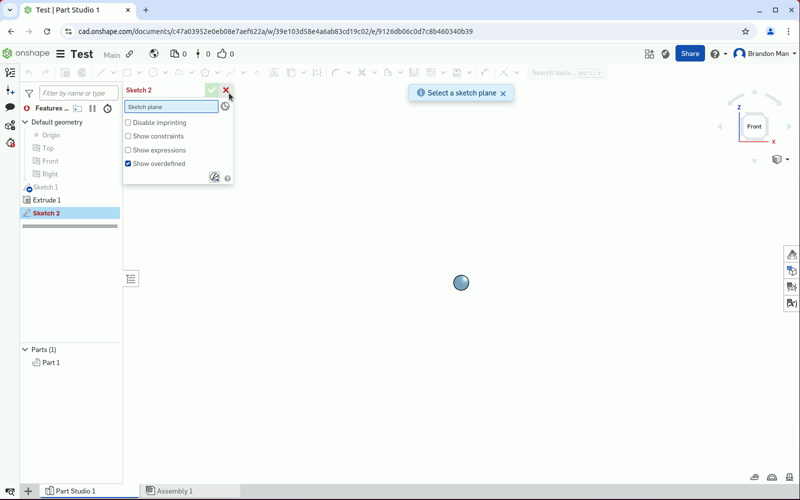
mouse_move(73, 163)
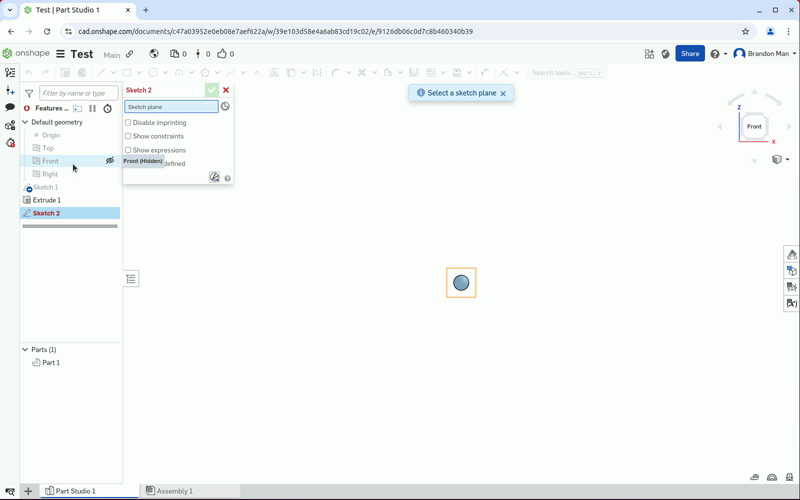
click(73, 163)
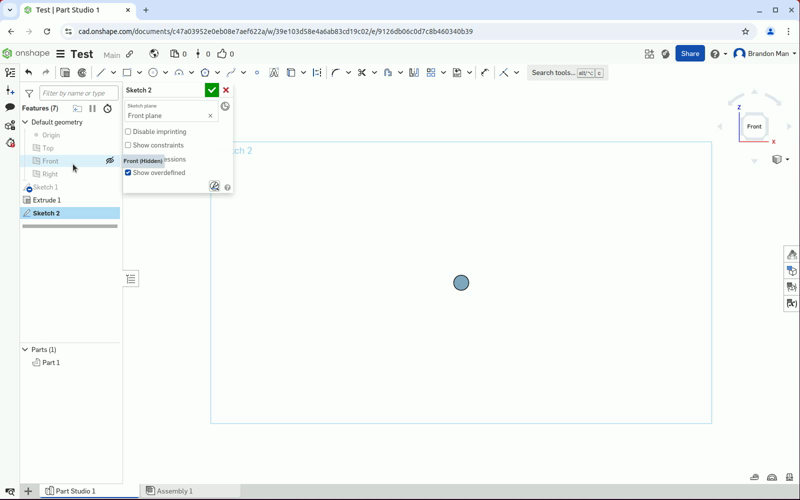
mouse_move(73, 352)
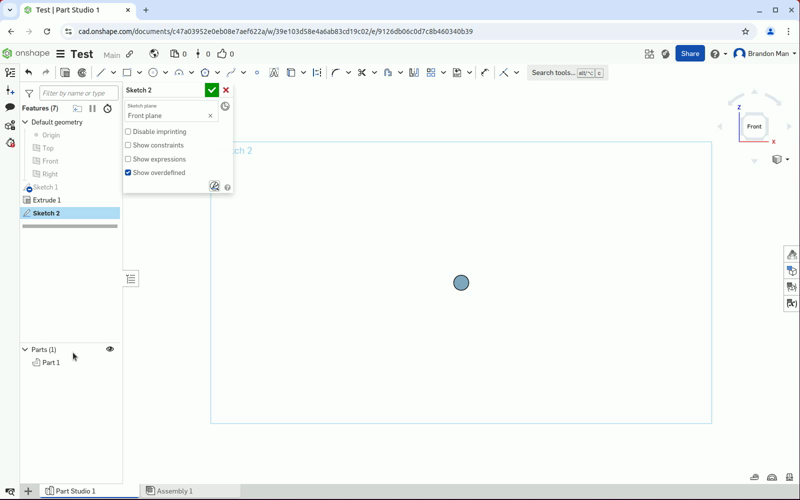
key(y)
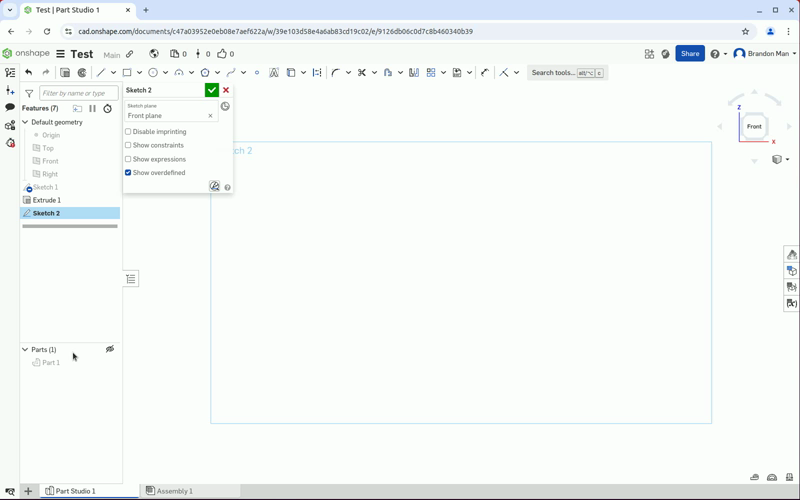
key(c)
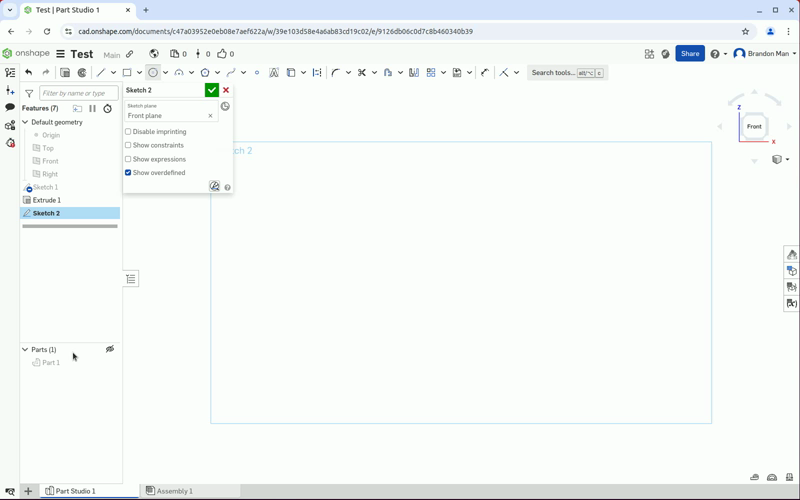
key_down(shift)
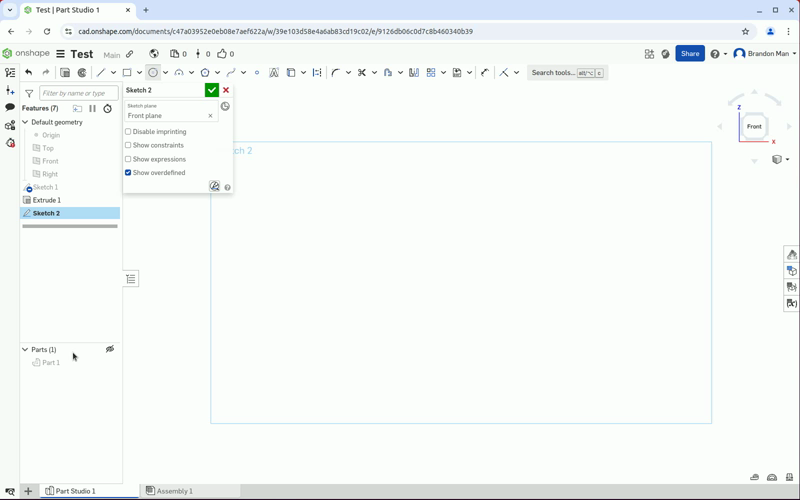
mouse_move(513, 177)
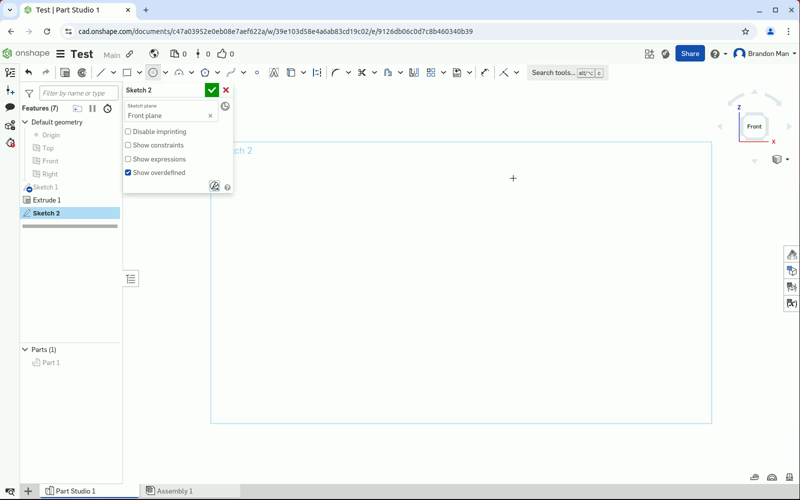
click(513, 177)
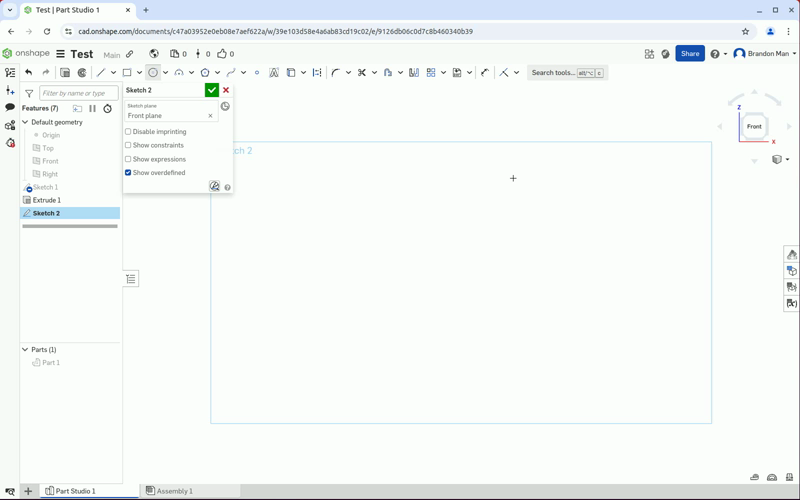
key_up(shift)
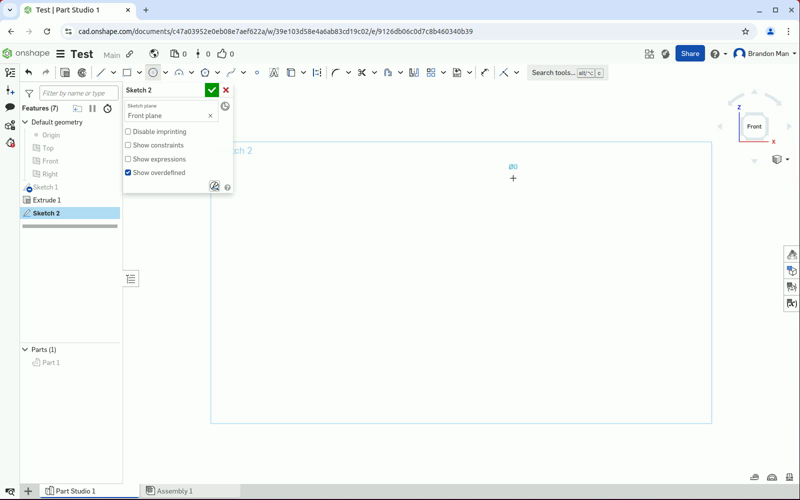
mouse_move(520, 177)
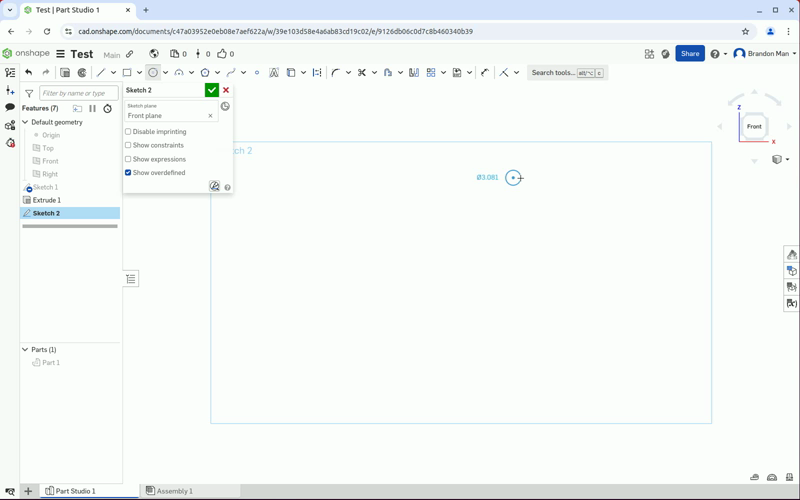
click(520, 177)
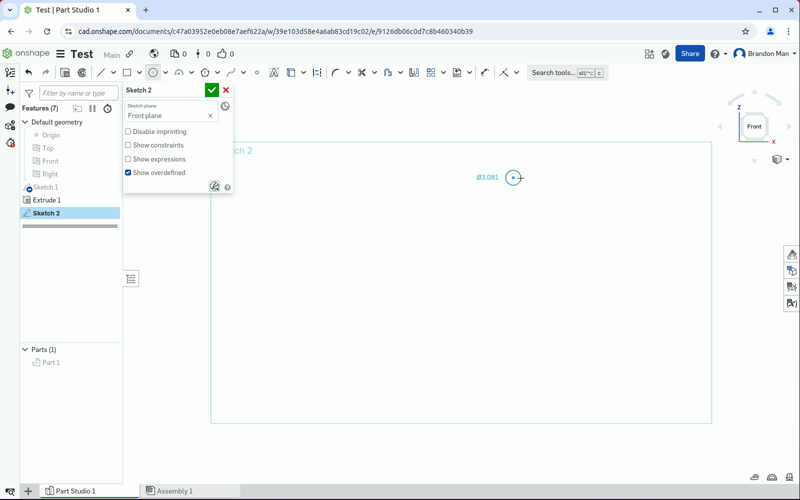
key(esc)
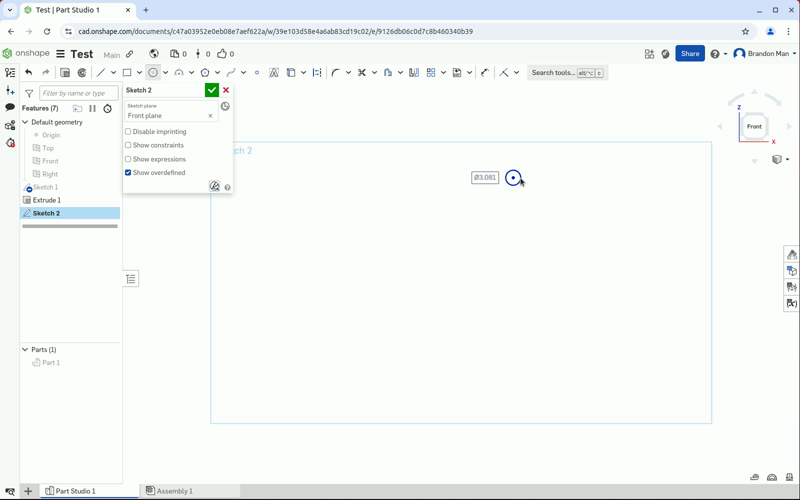
mouse_move(508, 176)
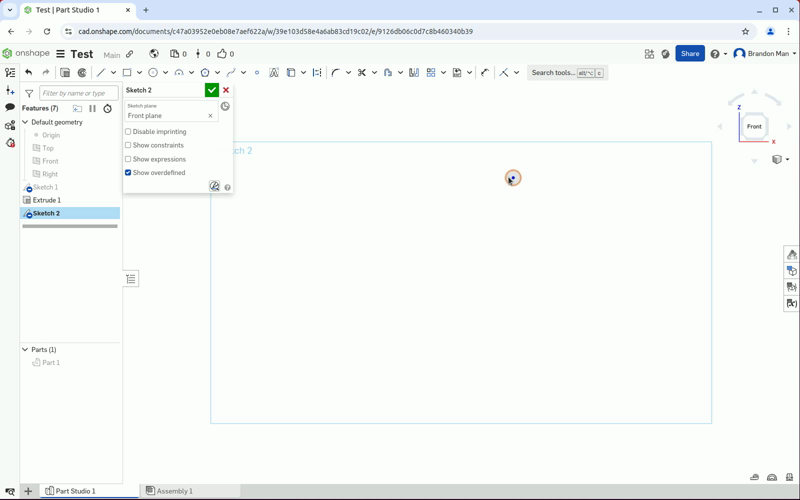
scroll(6)
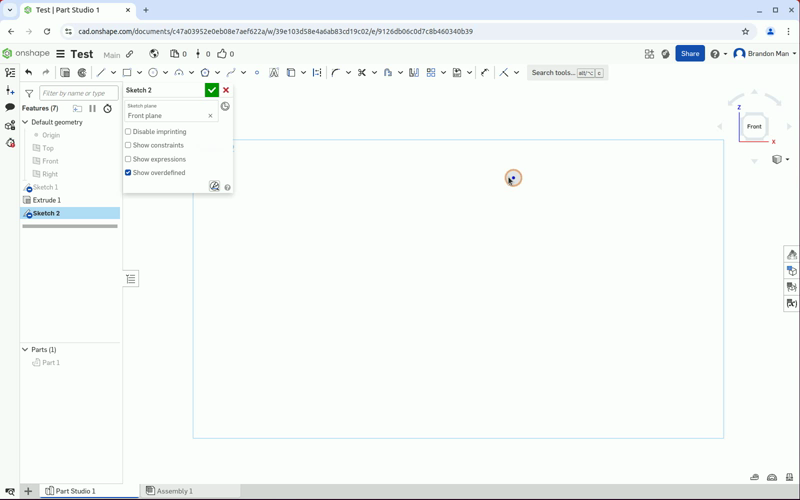
scroll(6)
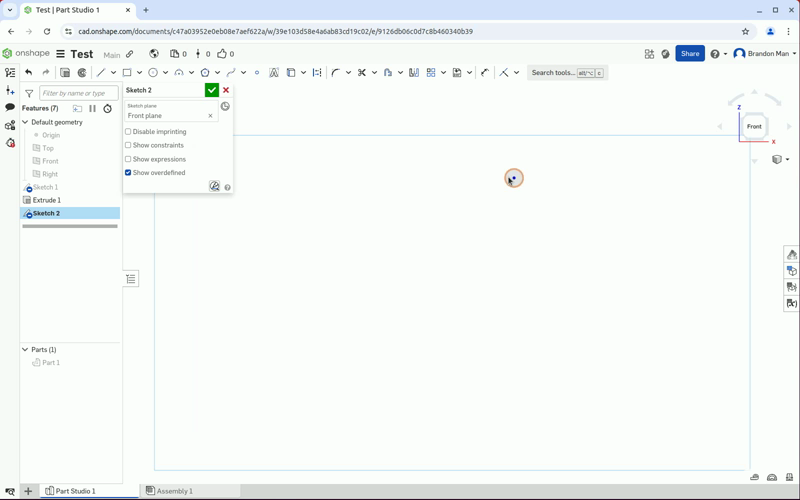
scroll(6)
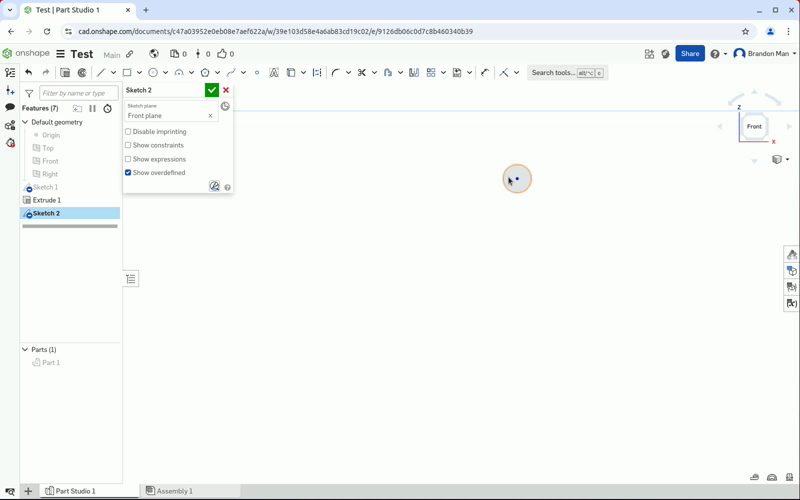
scroll(6)
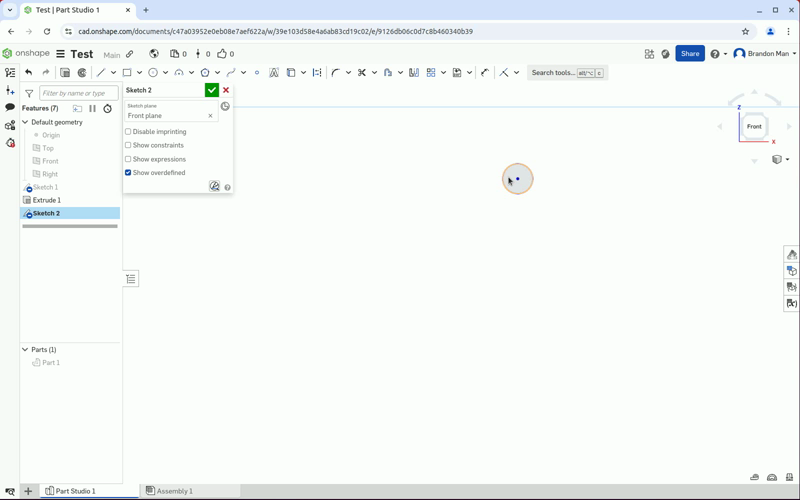
scroll(6)
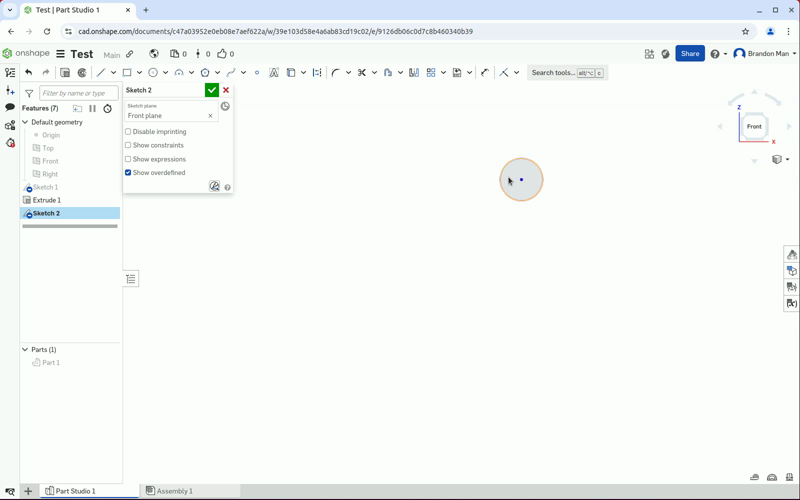
scroll(6)
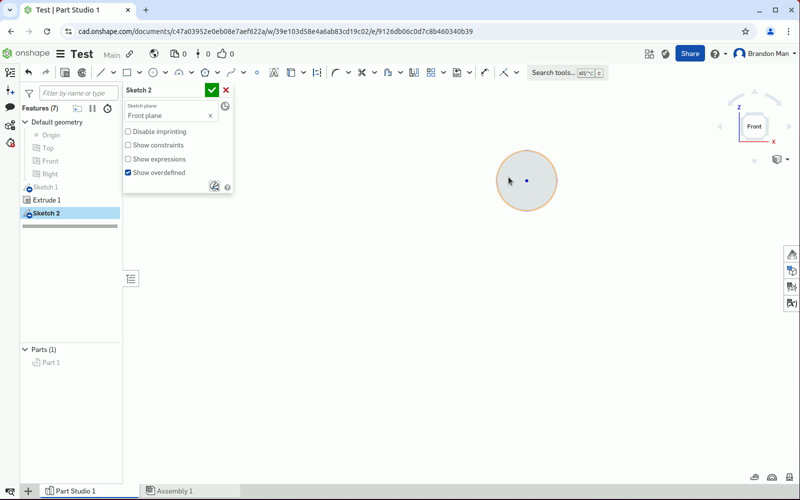
scroll(6)
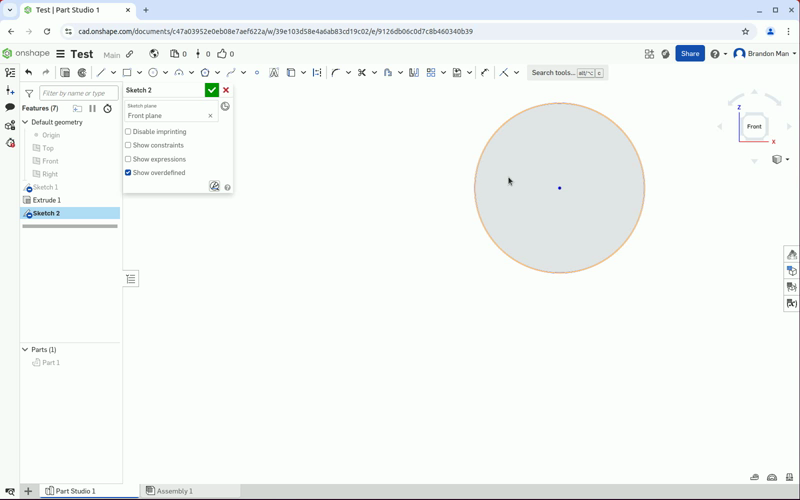
click(508, 176)
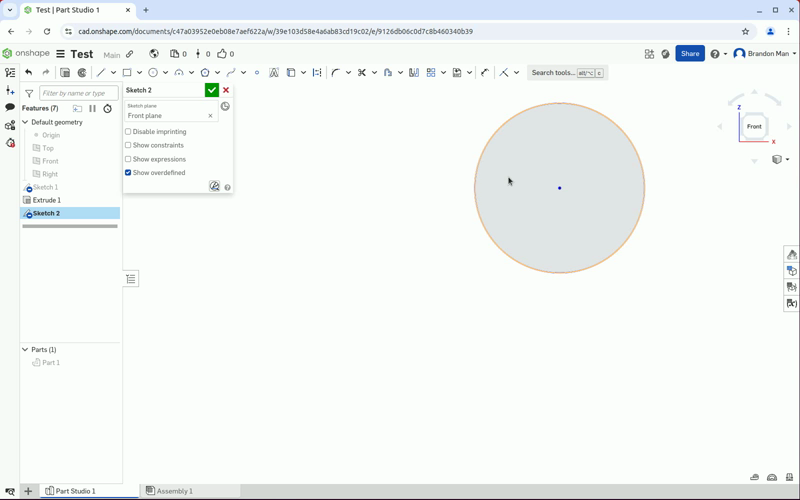
scroll(-6)
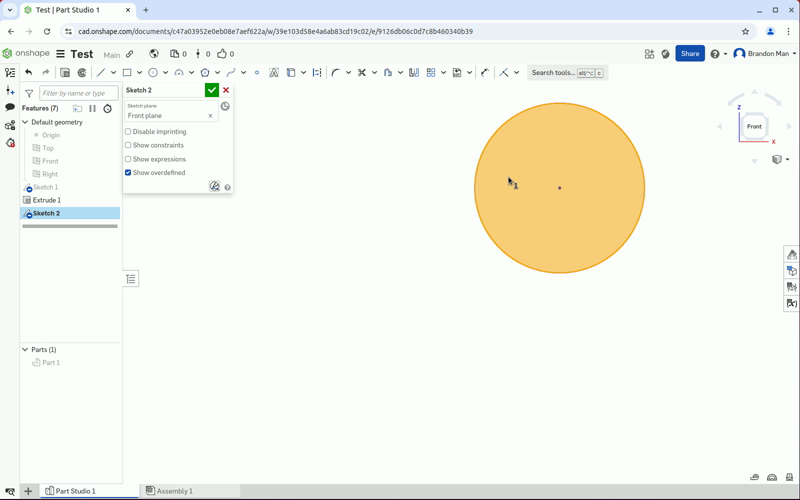
scroll(-6)
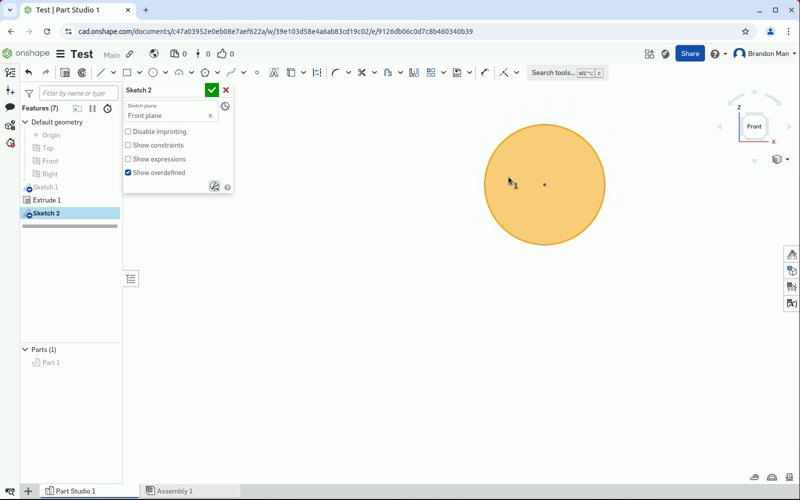
scroll(-6)
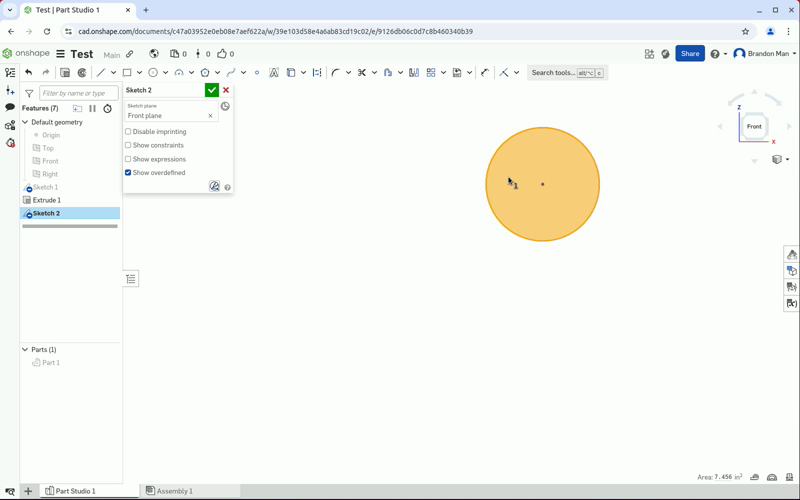
scroll(-6)
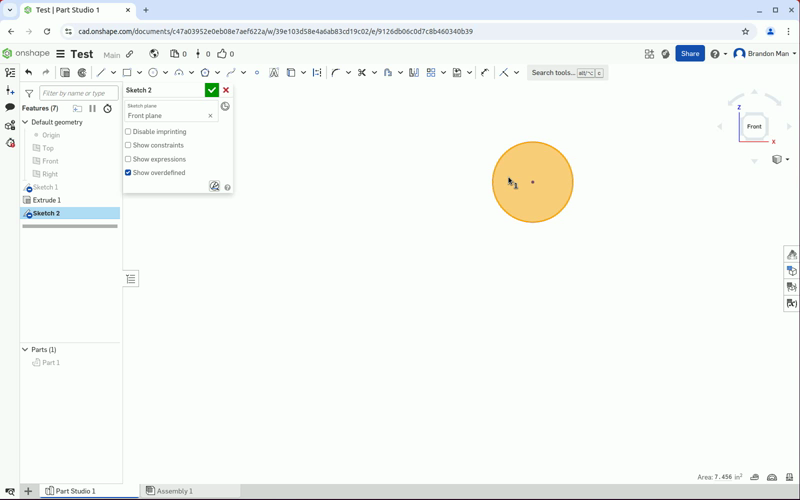
scroll(-6)
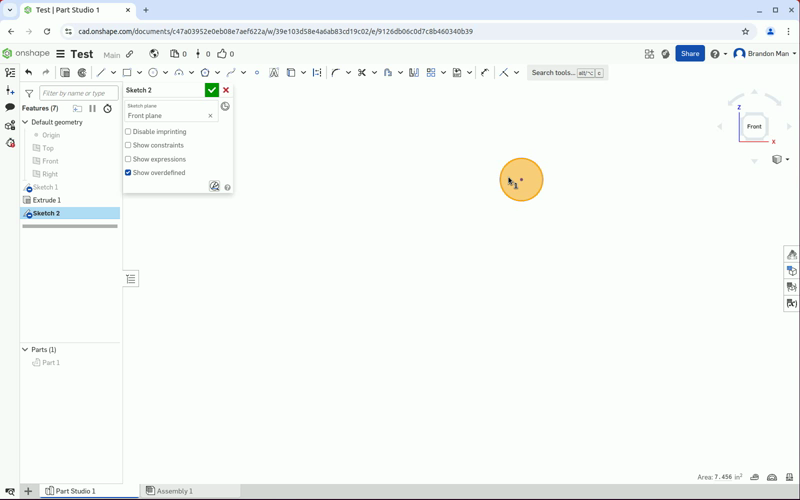
scroll(-6)
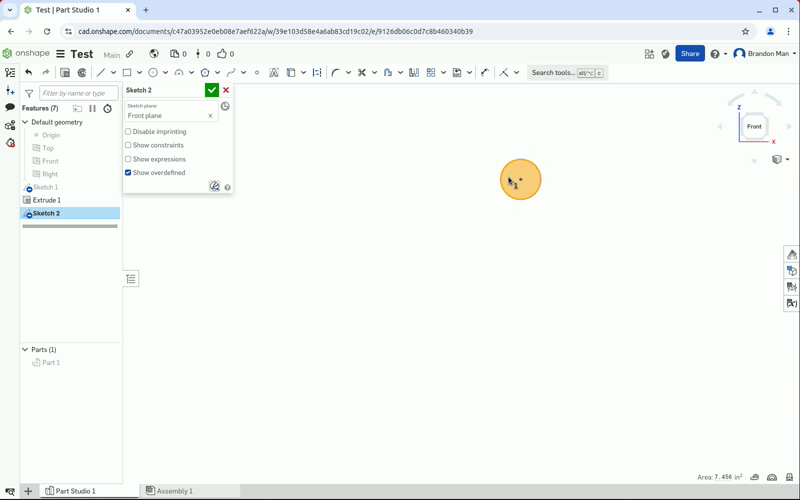
scroll(-6)
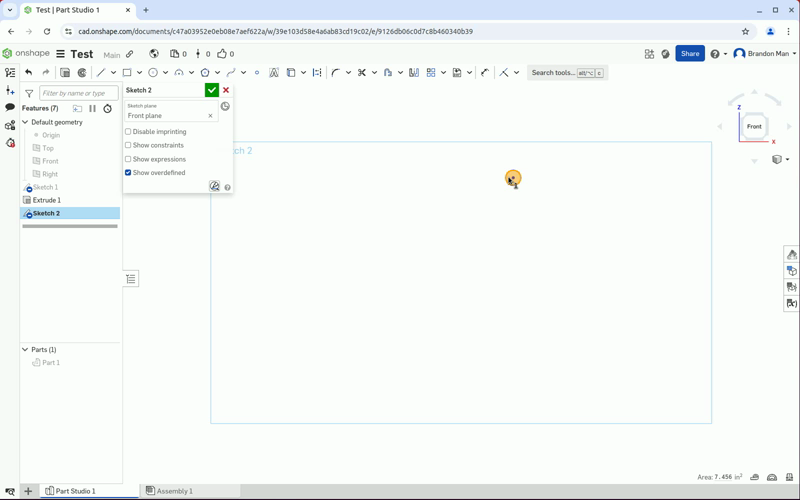
mouse_move(73, 352)
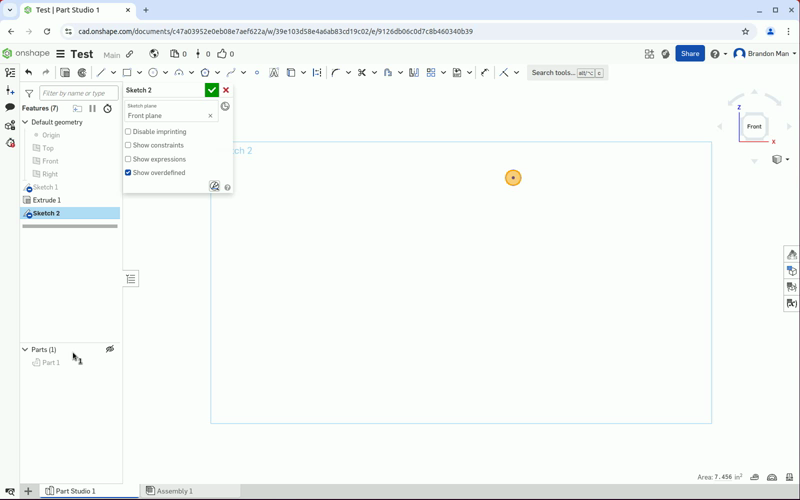
key(shift+y)
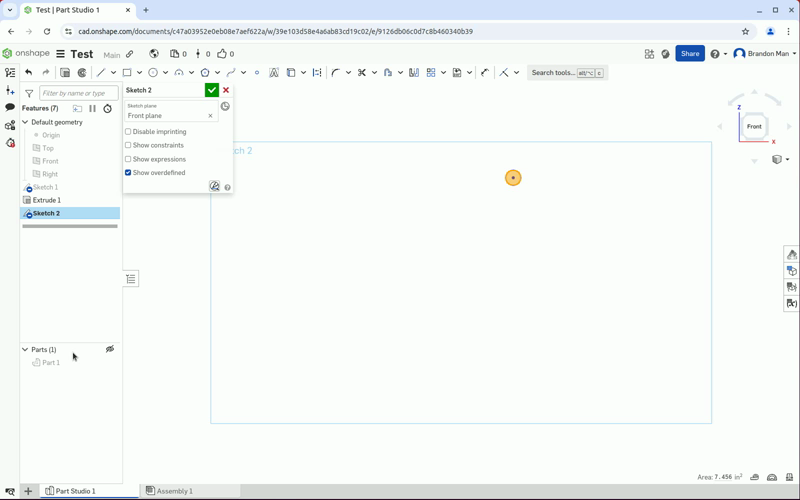
key(shift+e)
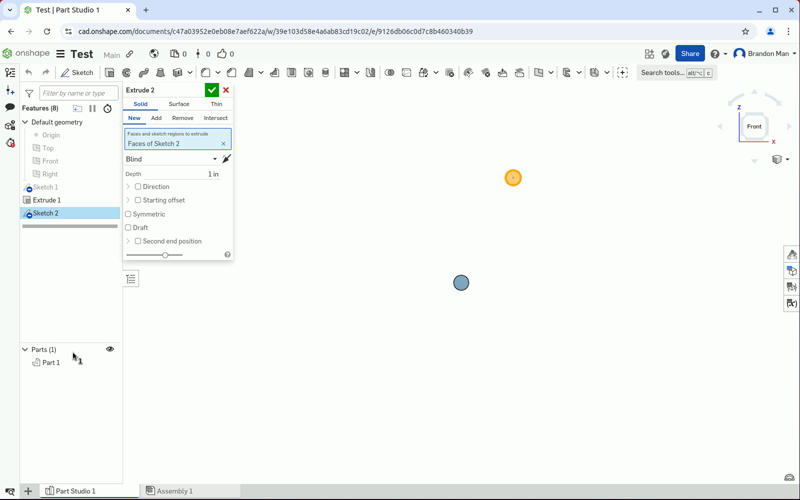
mouse_move(143, 106)
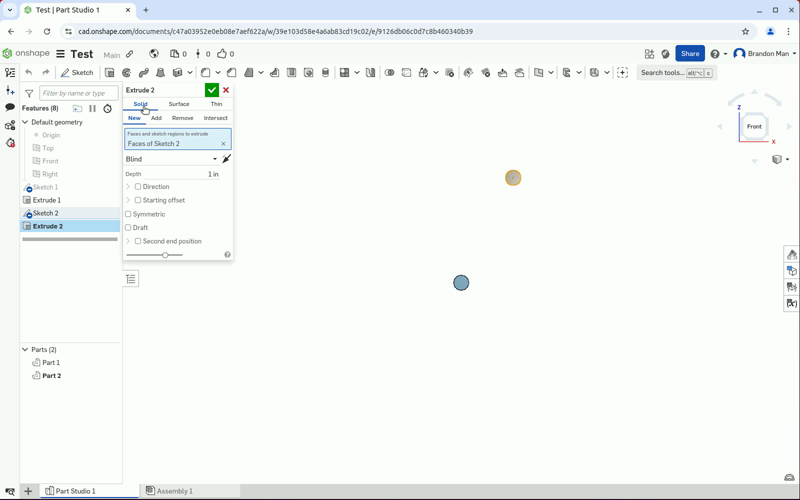
click(143, 106)
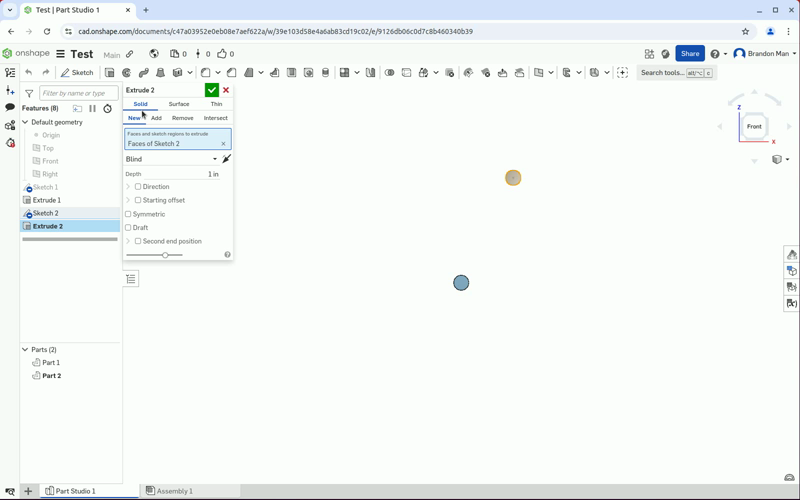
mouse_move(137, 120)
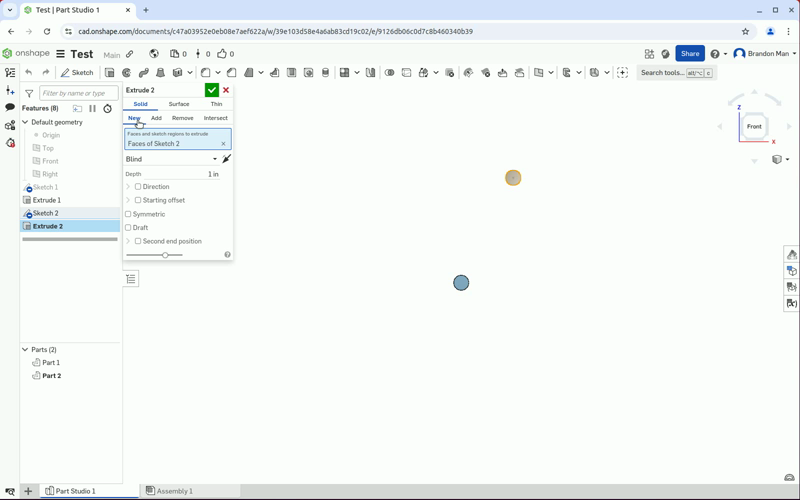
click(137, 120)
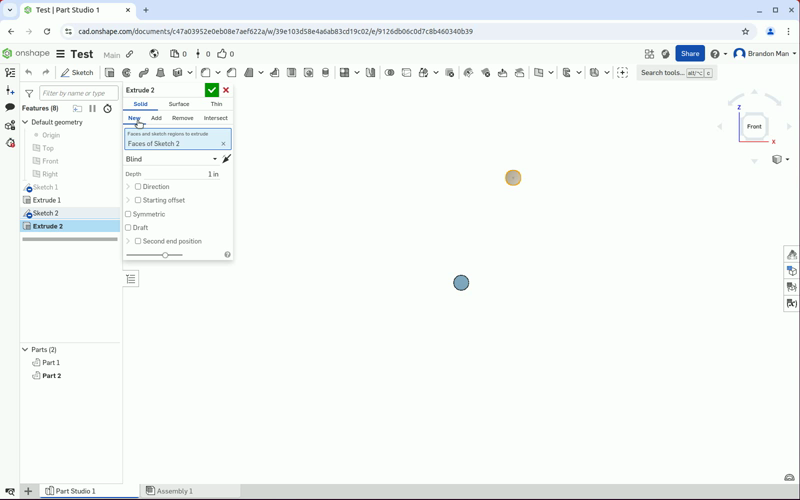
key(tab, 4)
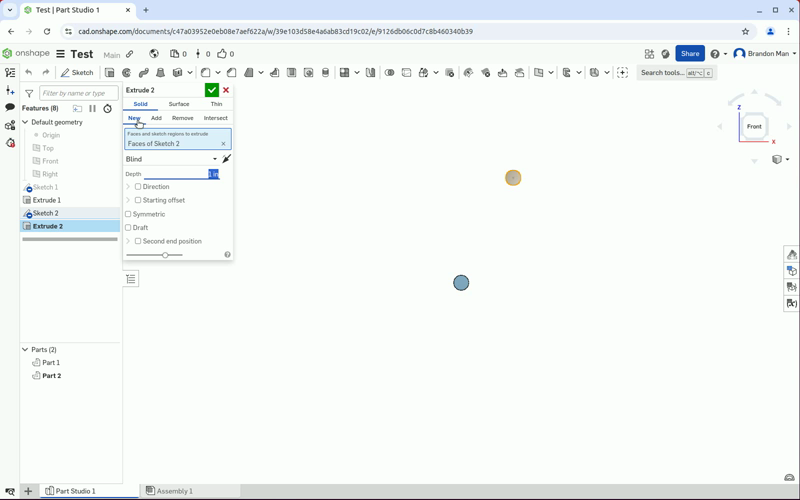
text(14.924)
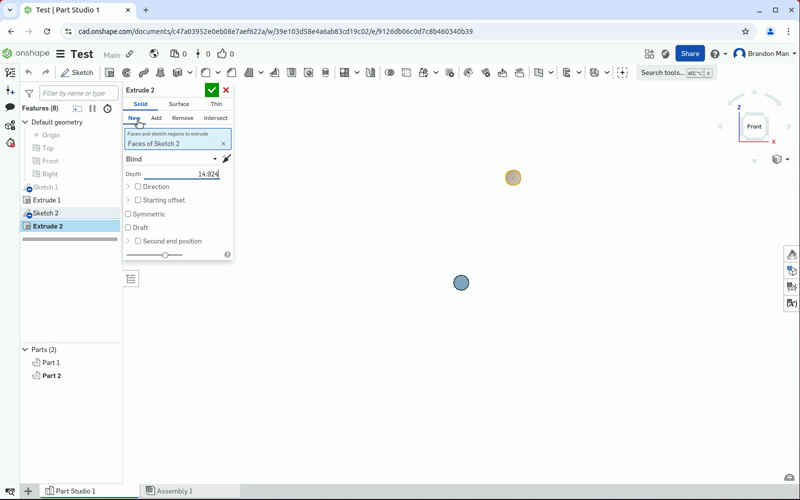
key(enter)
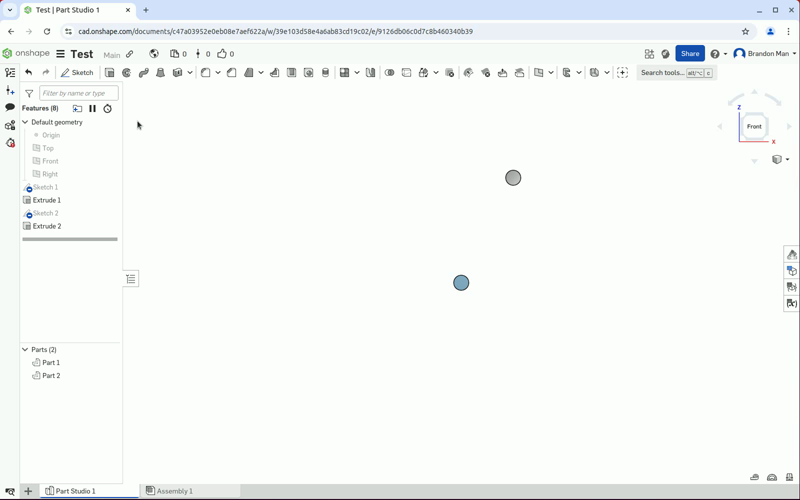
key(shift+h)
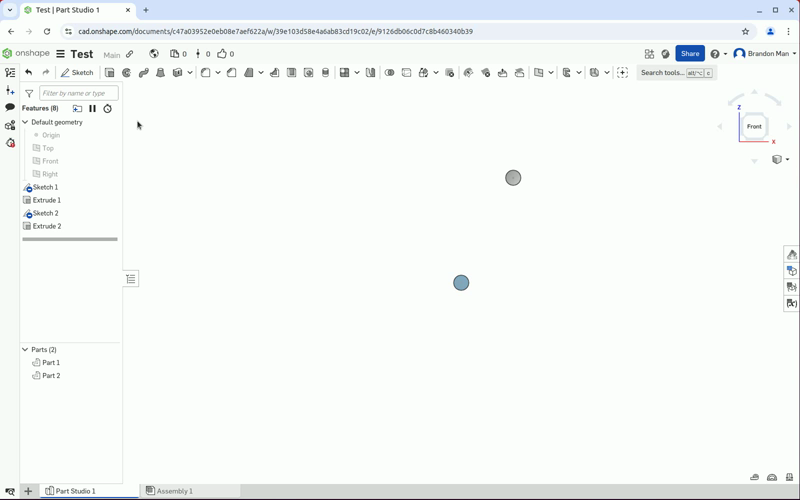
key(shift+h)
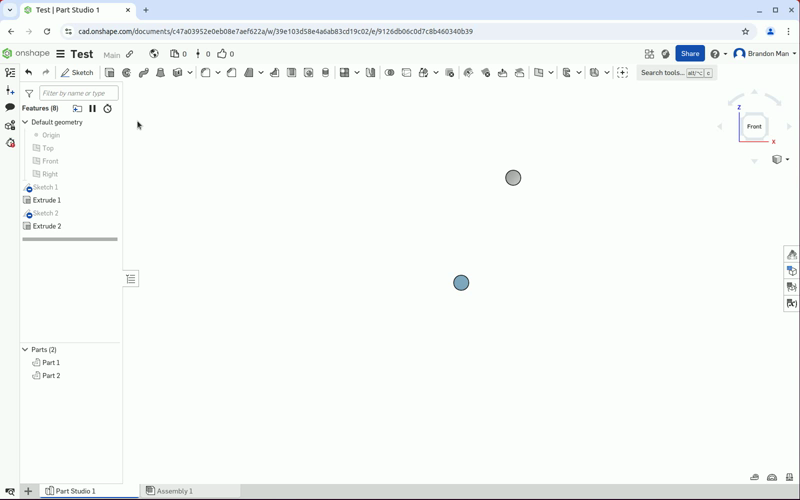
mouse_move(73, 189)
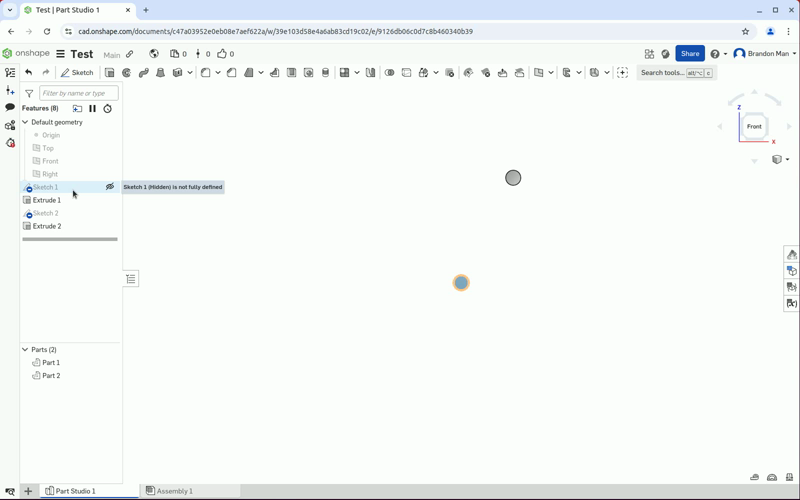
click(73, 189)
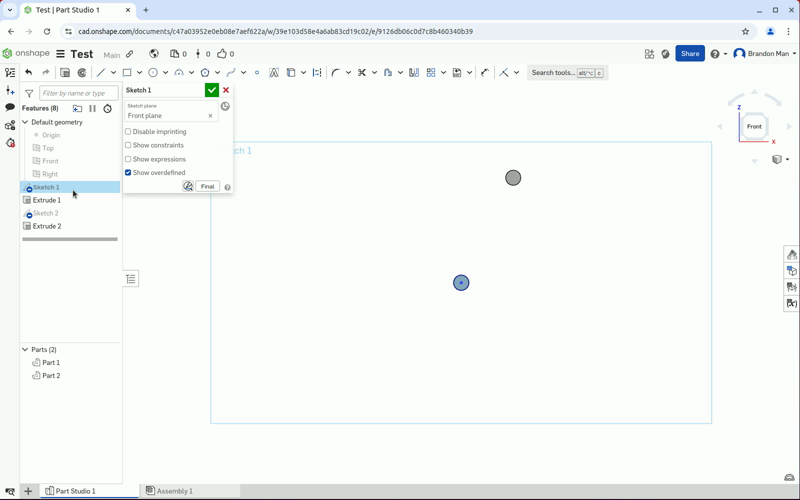
mouse_move(229, 92)
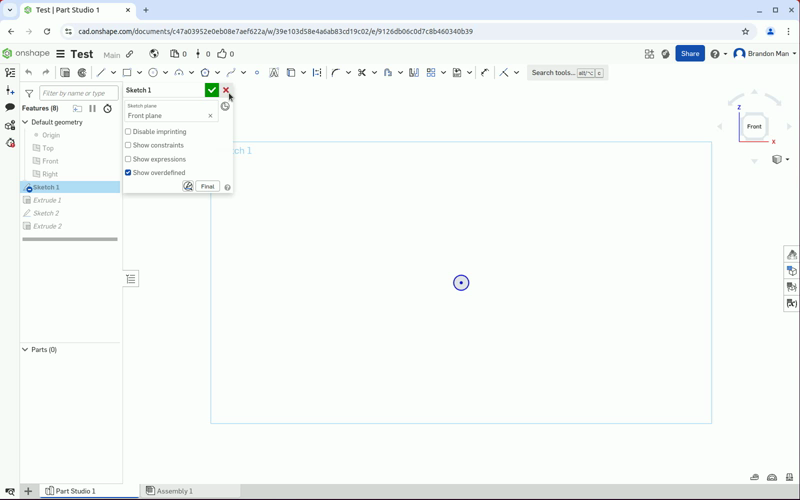
click(229, 92)
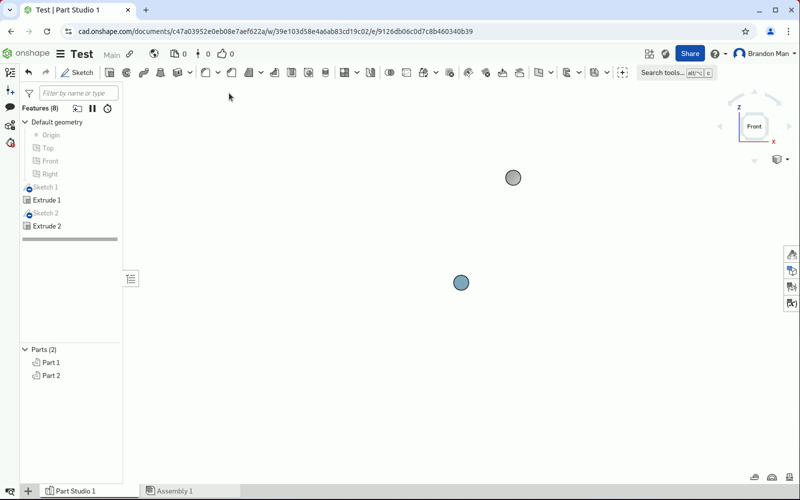
mouse_move(73, 352)
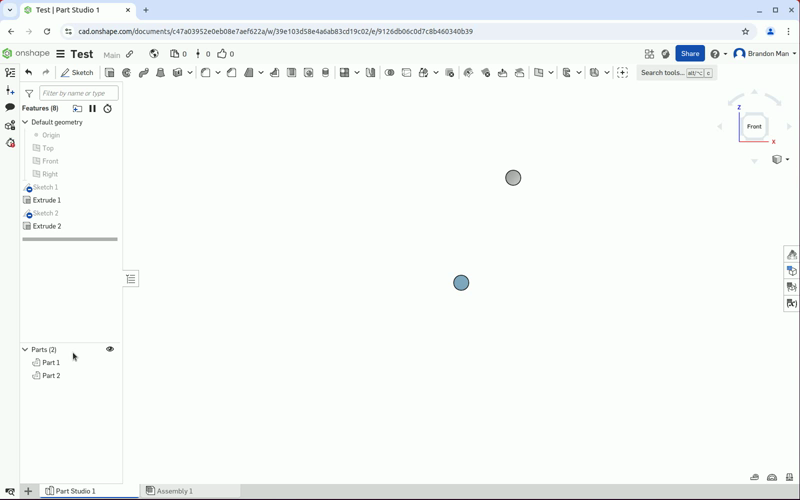
key(y)
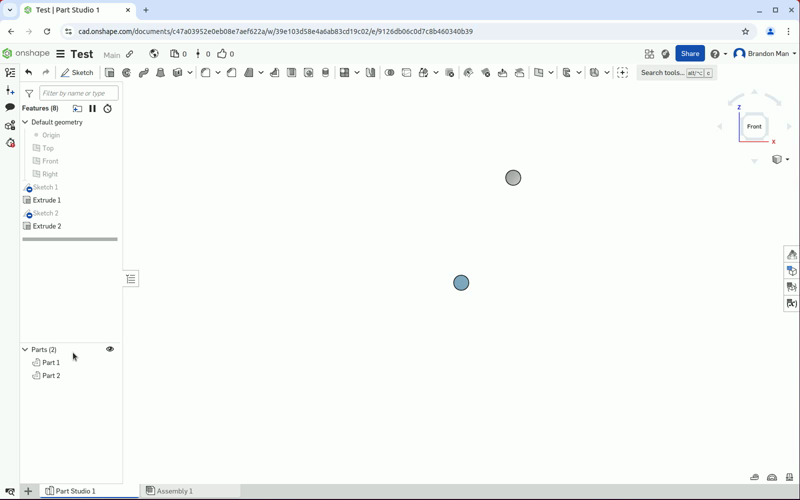
key(shift+p)
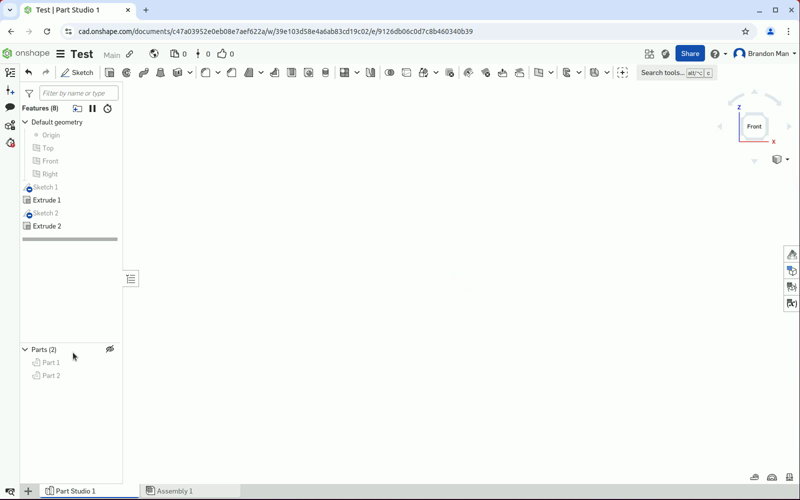
key(space)
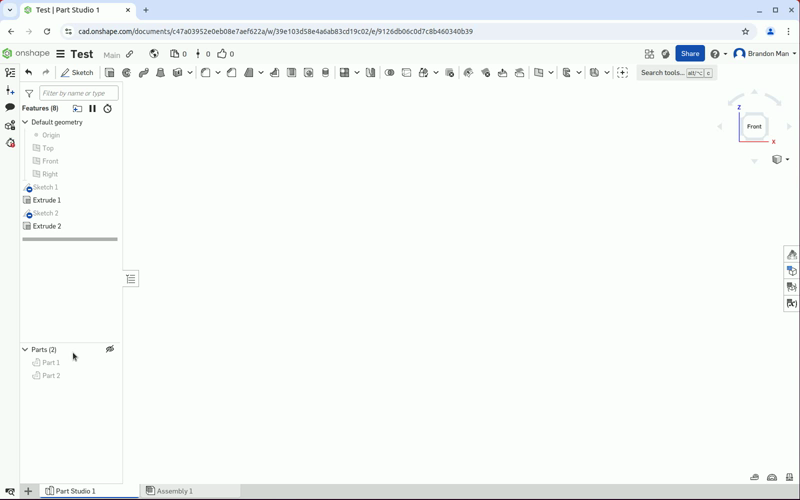
key_down(shift)
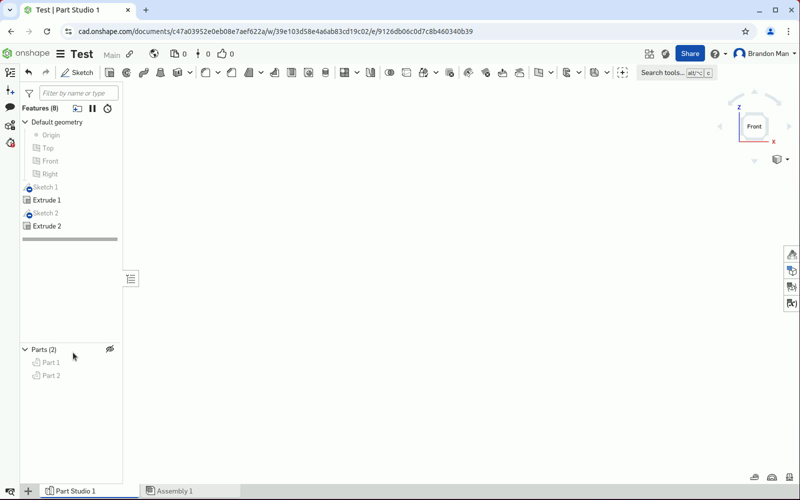
key(left)
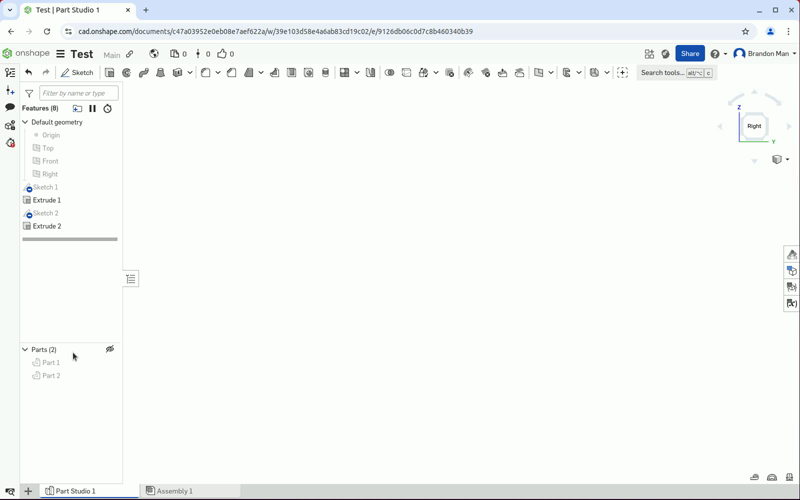
key_up(shift)
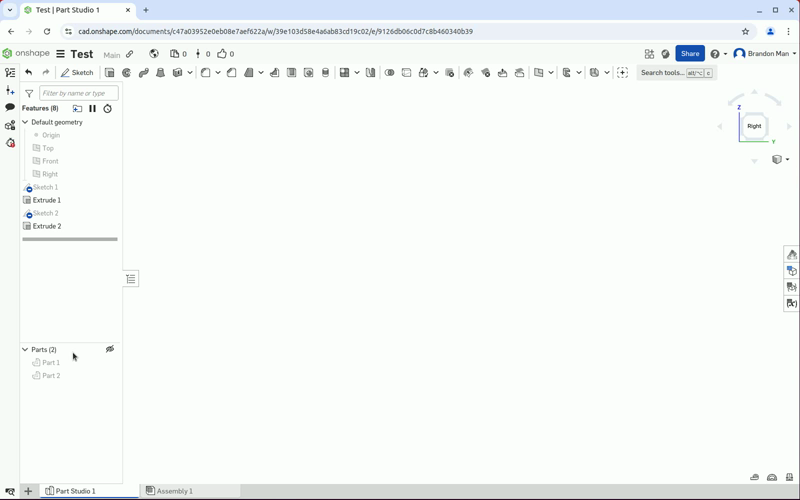
mouse_move(73, 352)
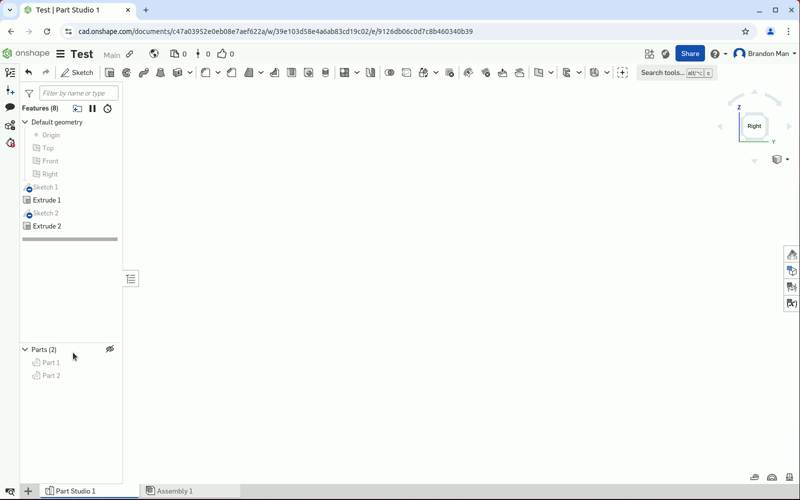
key(shift+y)
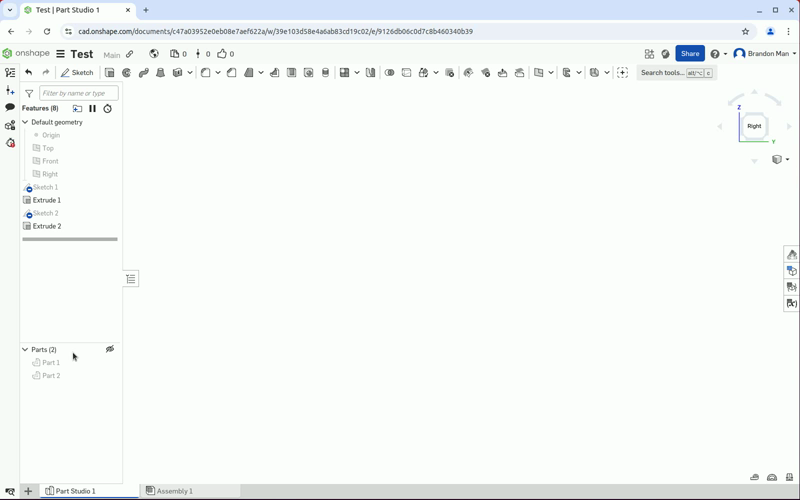
key(shift+s)
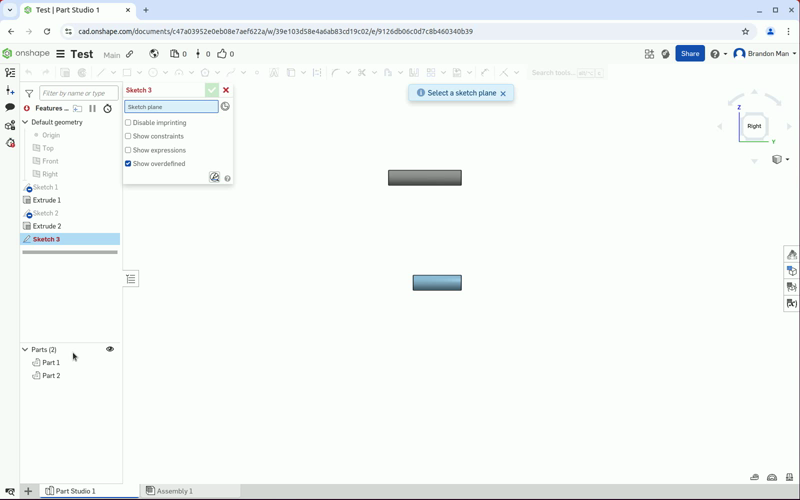
mouse_move(73, 176)
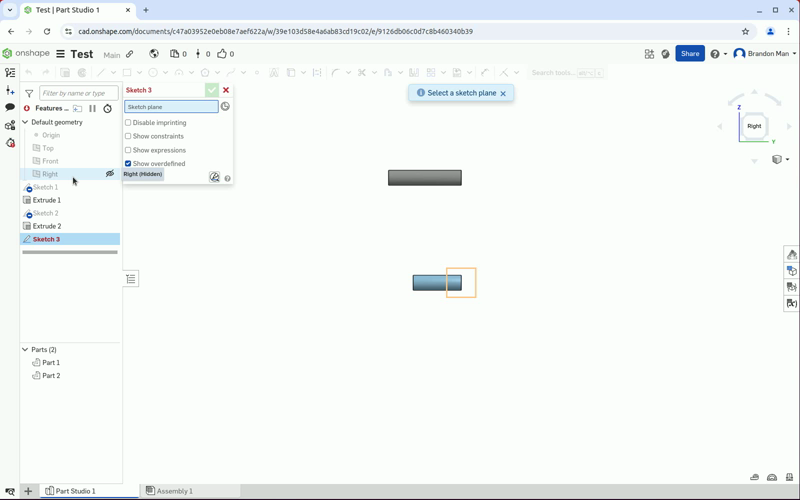
click(73, 176)
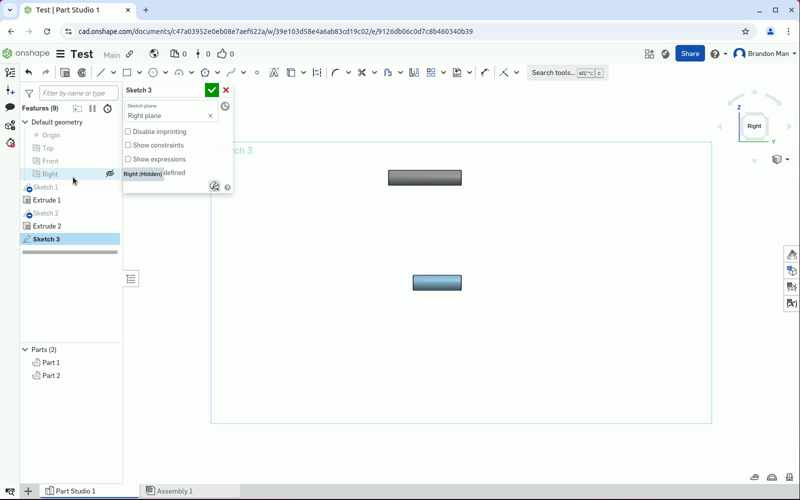
mouse_move(73, 352)
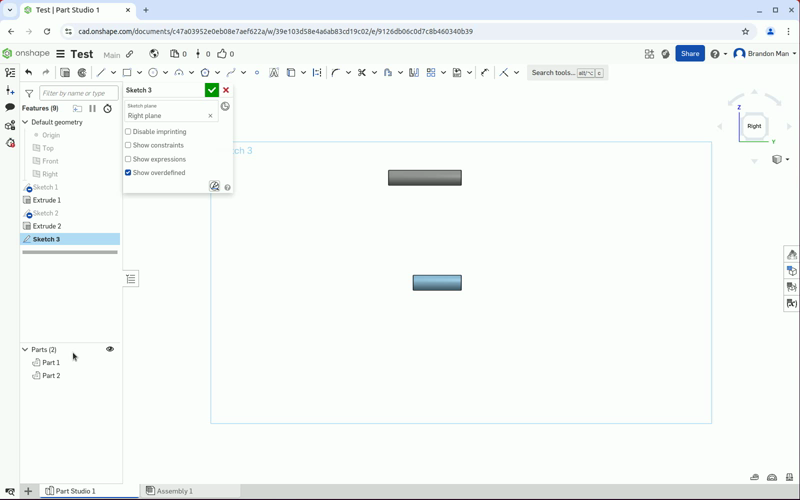
key(y)
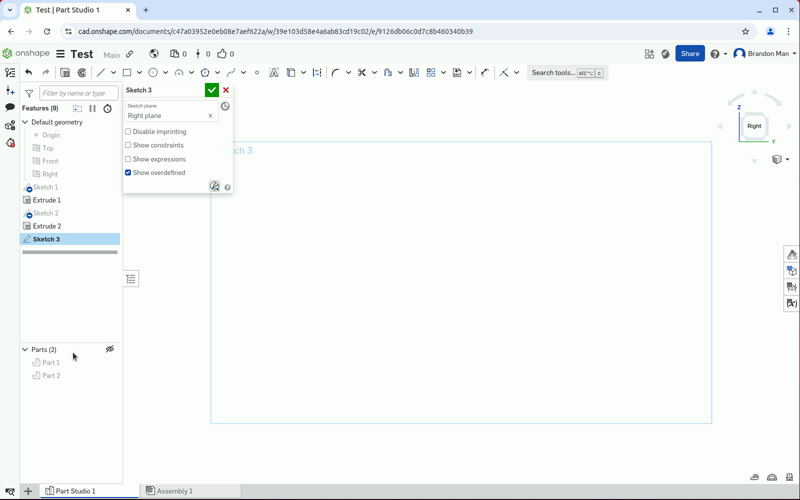
key(c)
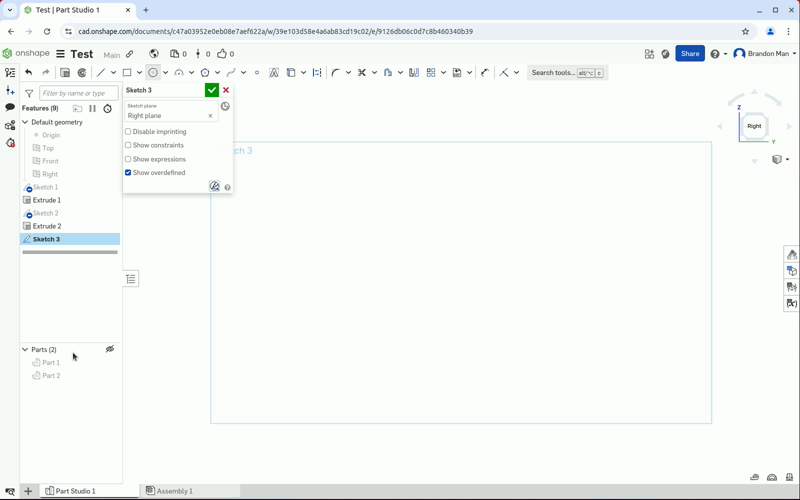
key_down(shift)
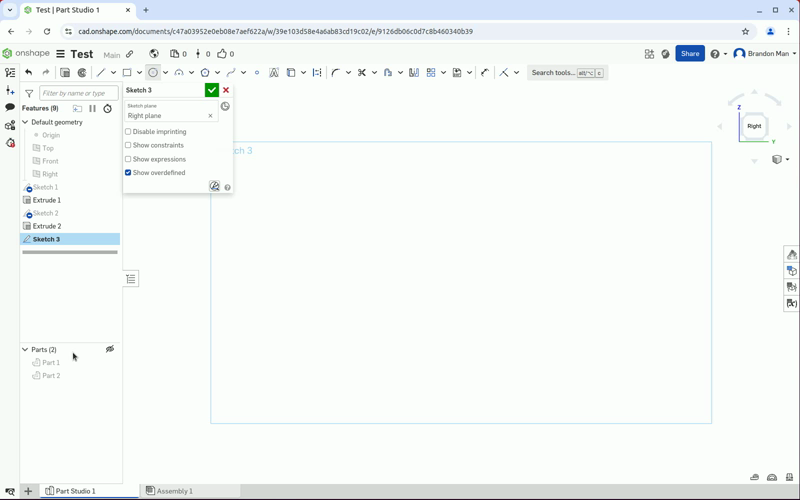
mouse_move(505, 217)
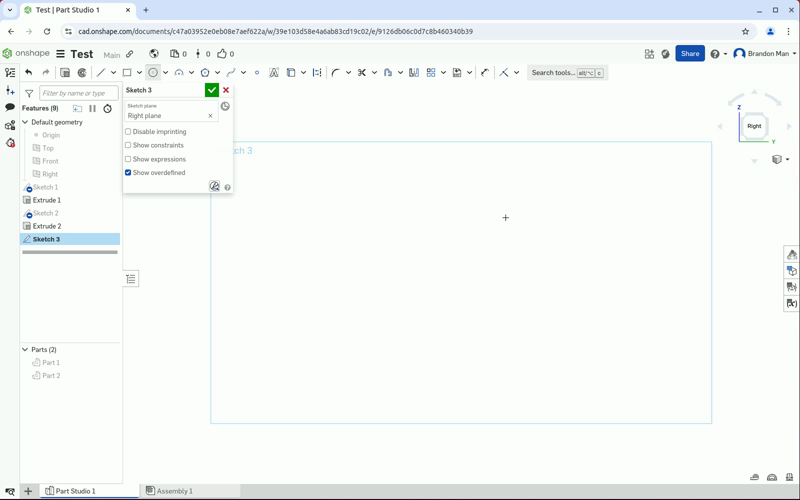
click(505, 217)
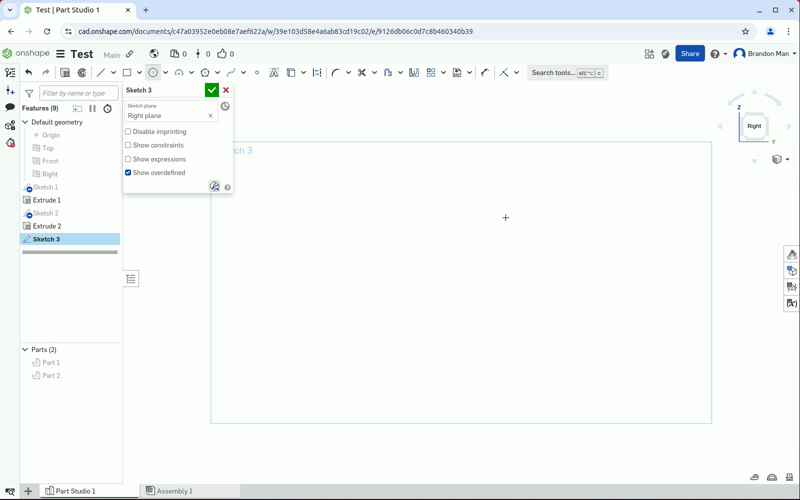
key_up(shift)
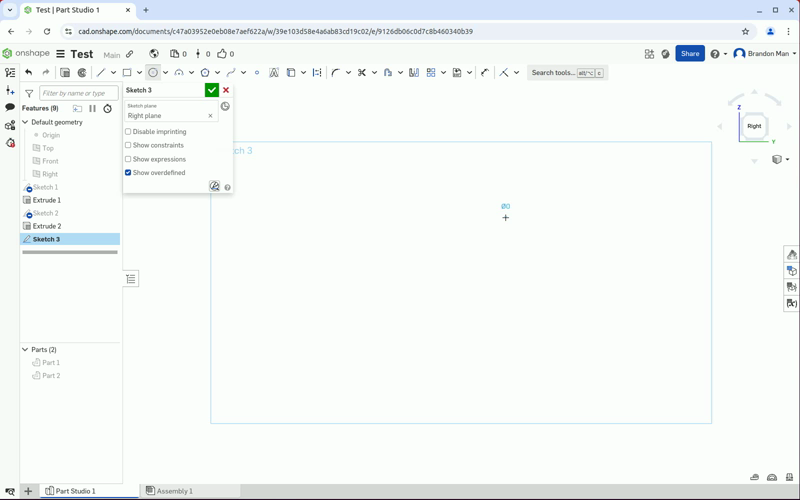
mouse_move(513, 217)
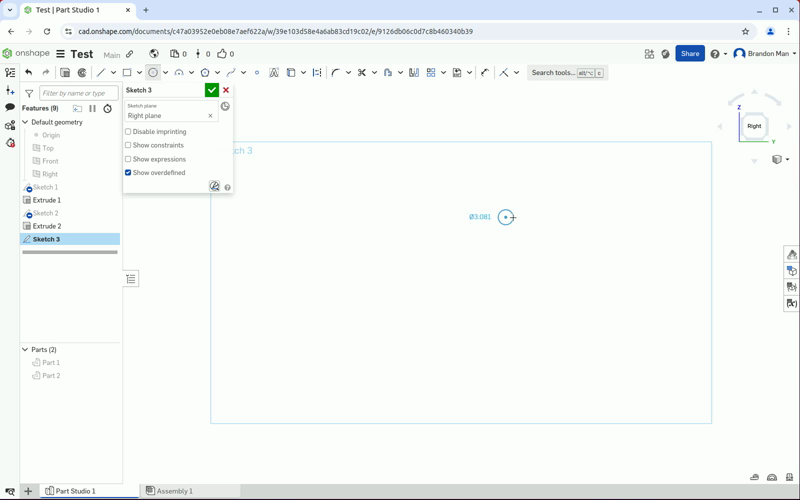
click(513, 217)
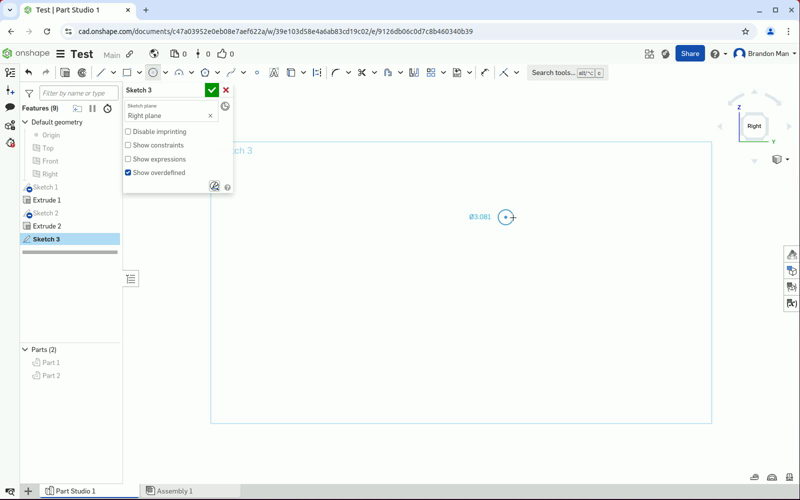
key(esc)
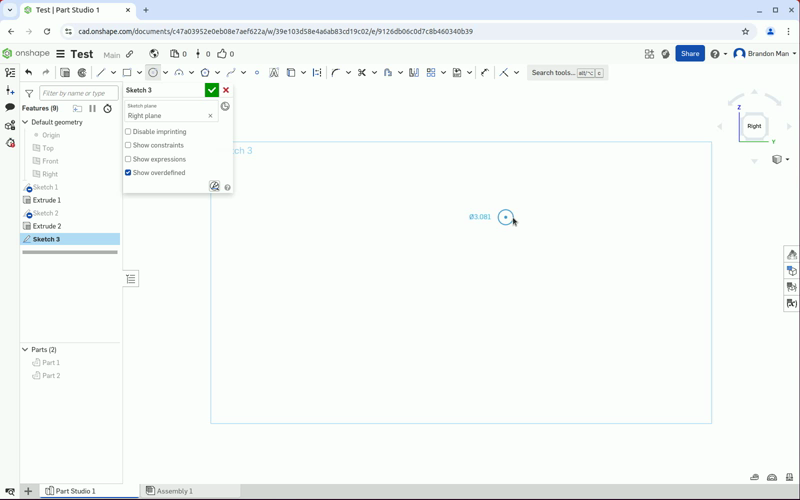
mouse_move(508, 223)
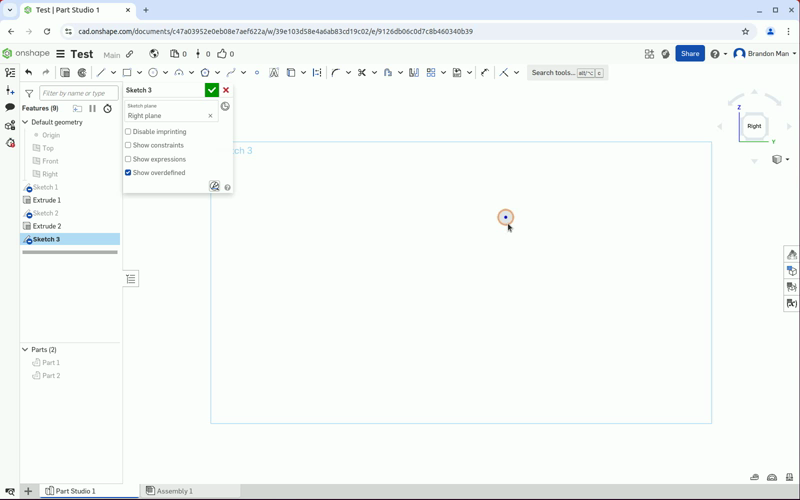
scroll(6)
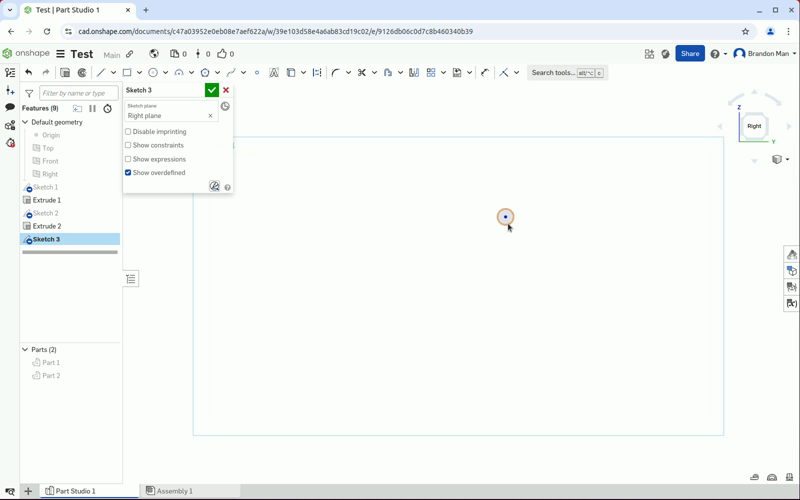
scroll(6)
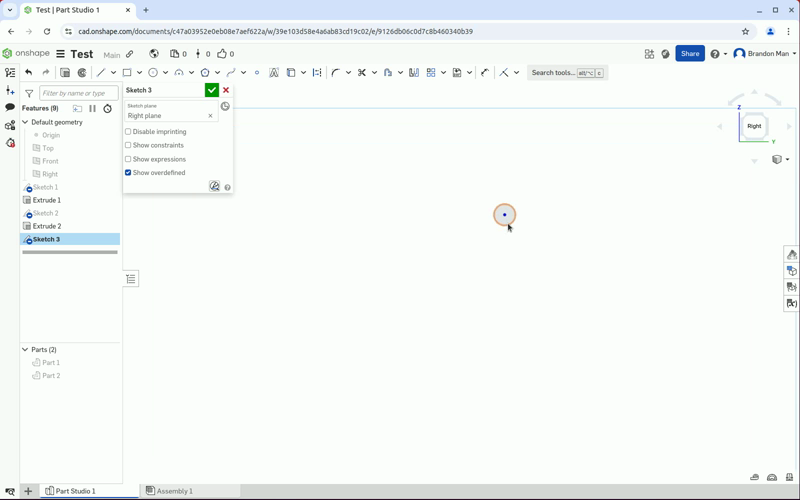
scroll(6)
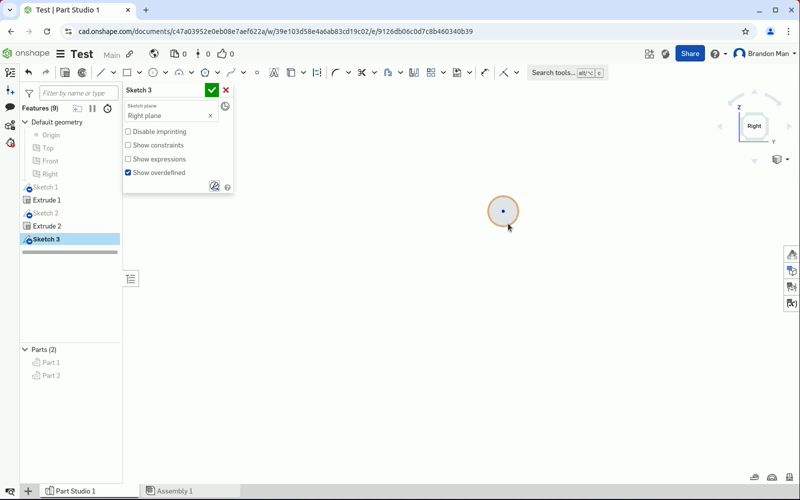
scroll(6)
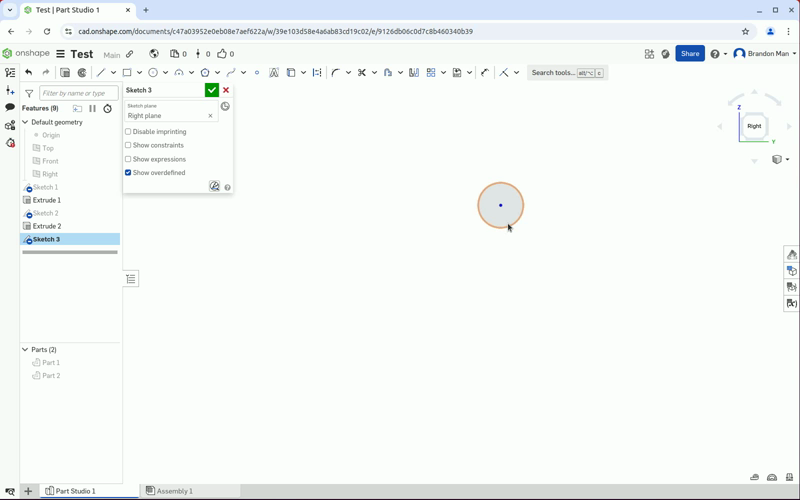
scroll(6)
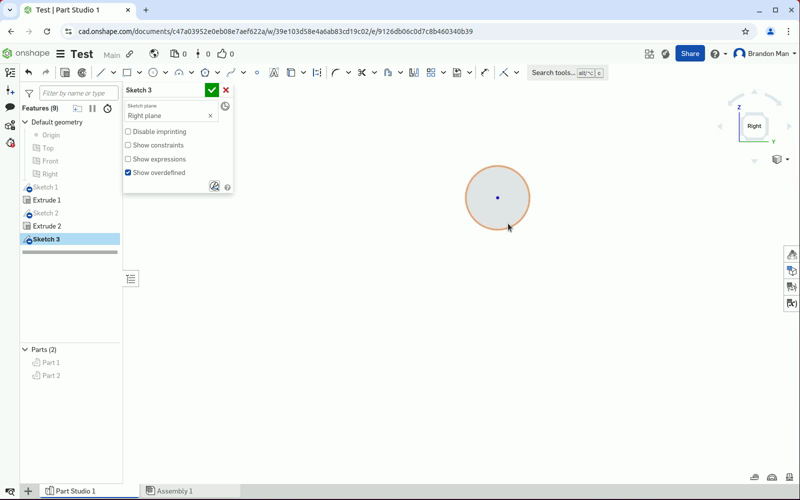
scroll(6)
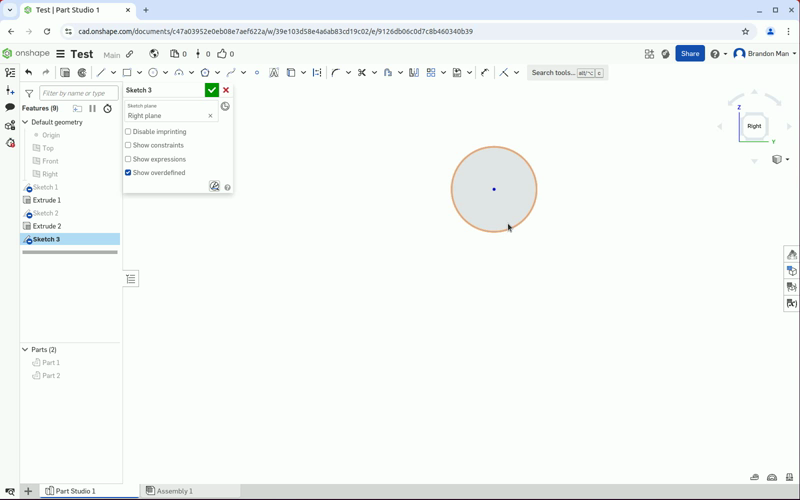
scroll(6)
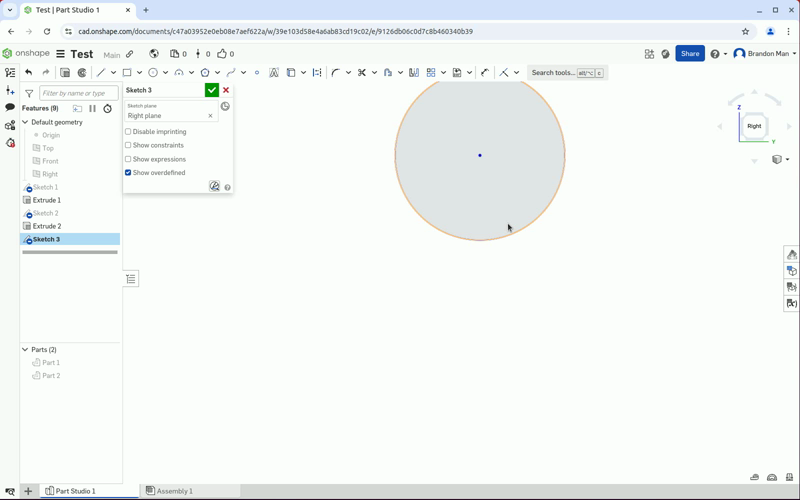
click(508, 223)
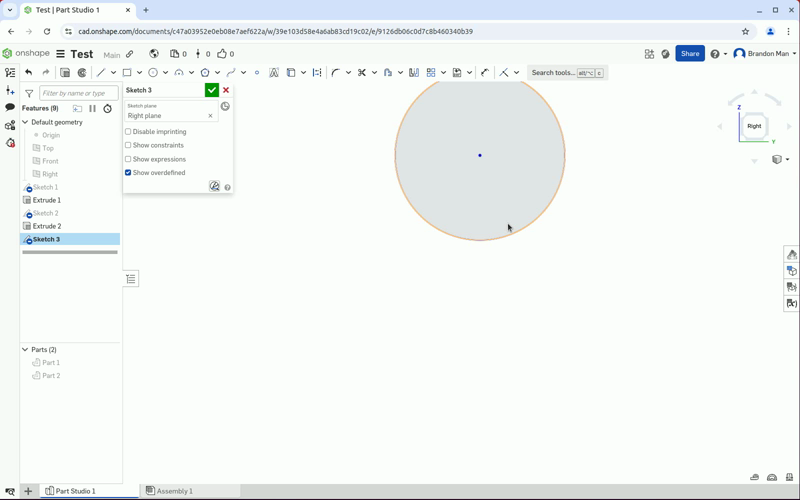
scroll(-6)
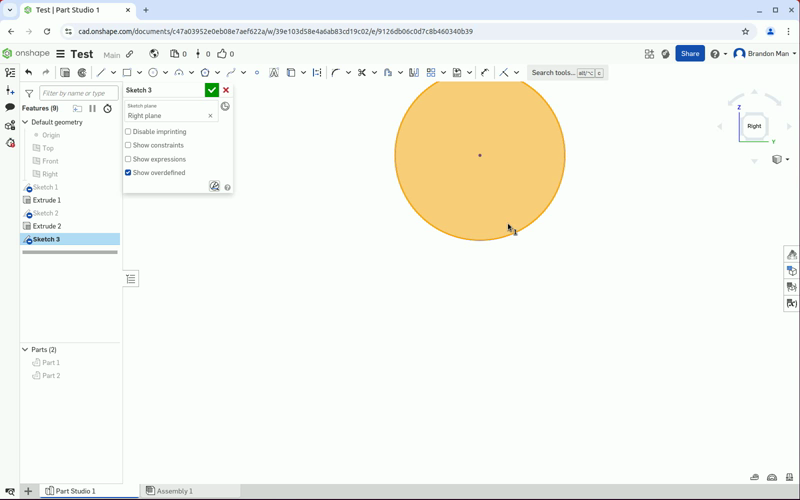
scroll(-6)
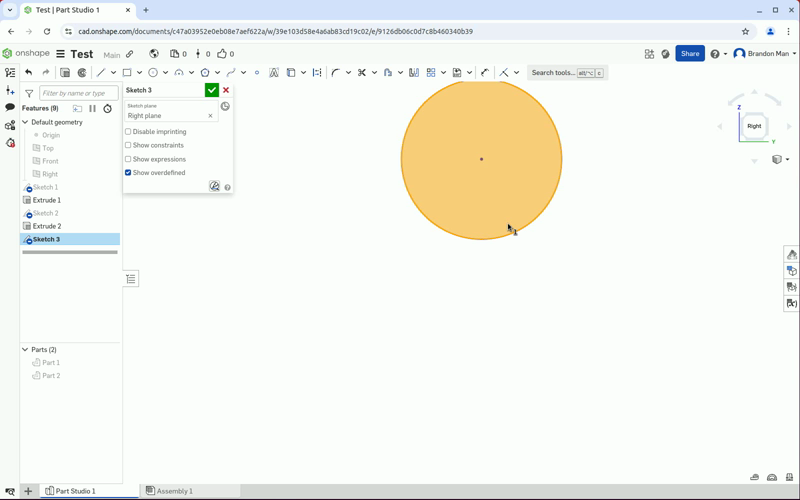
scroll(-6)
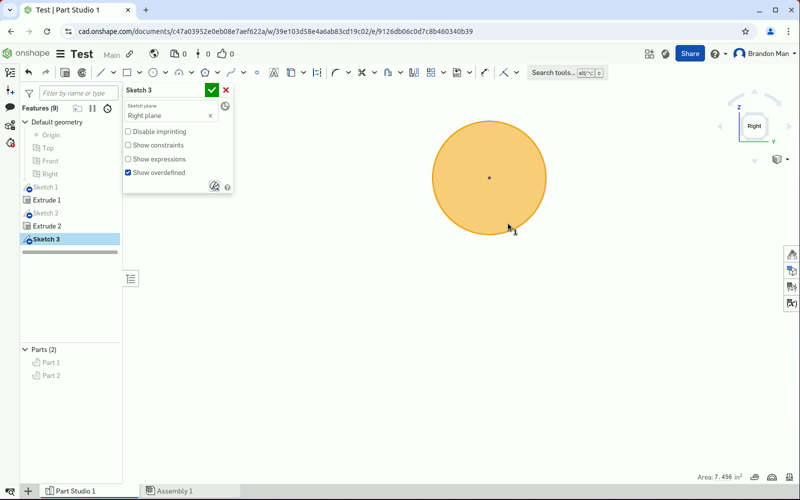
scroll(-6)
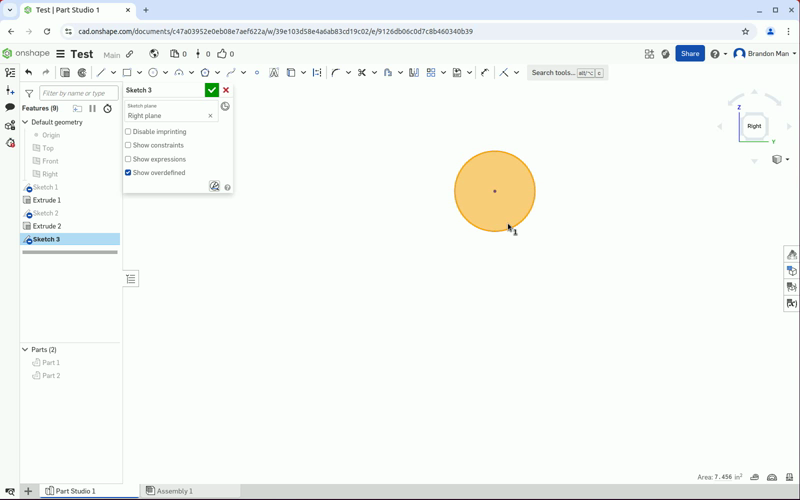
scroll(-6)
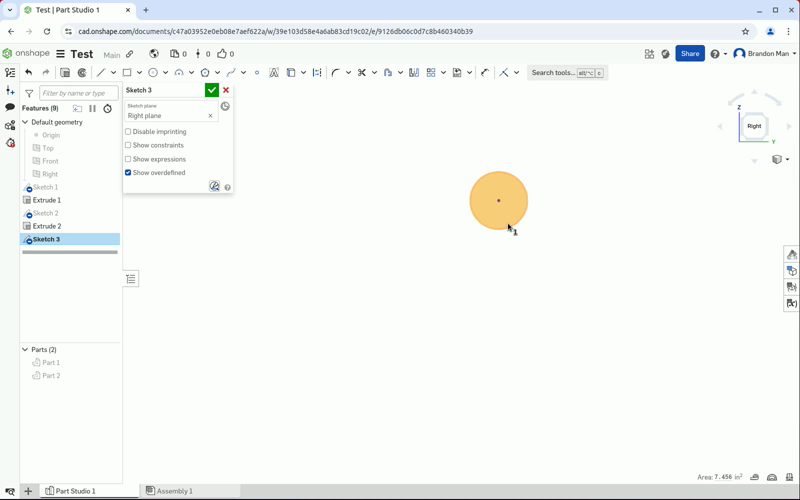
scroll(-6)
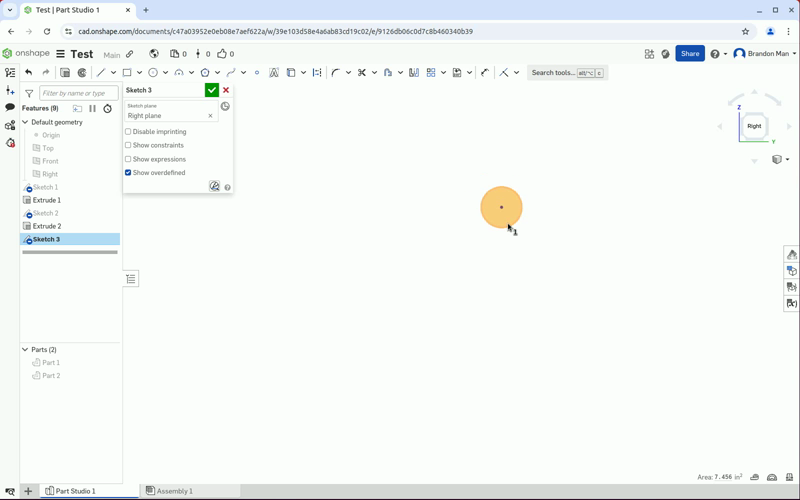
scroll(-6)
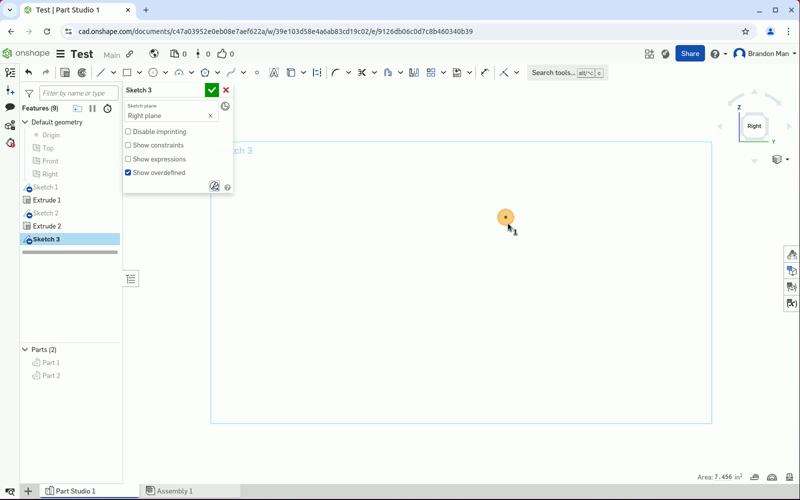
mouse_move(73, 352)
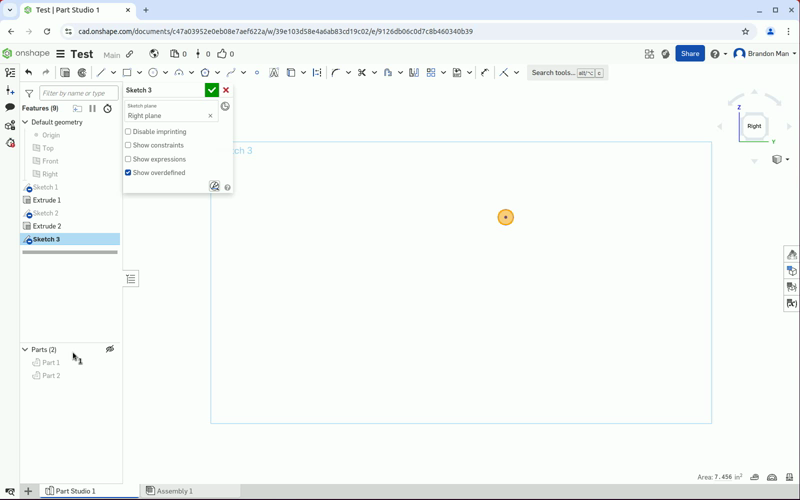
key(shift+y)
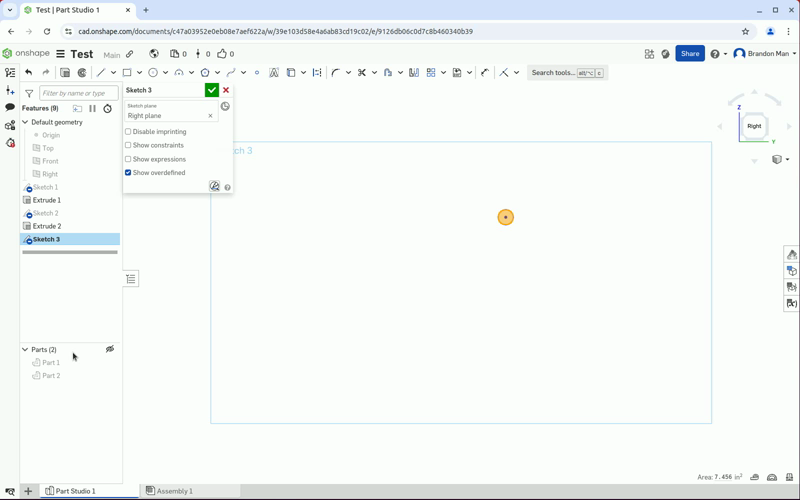
key(shift+e)
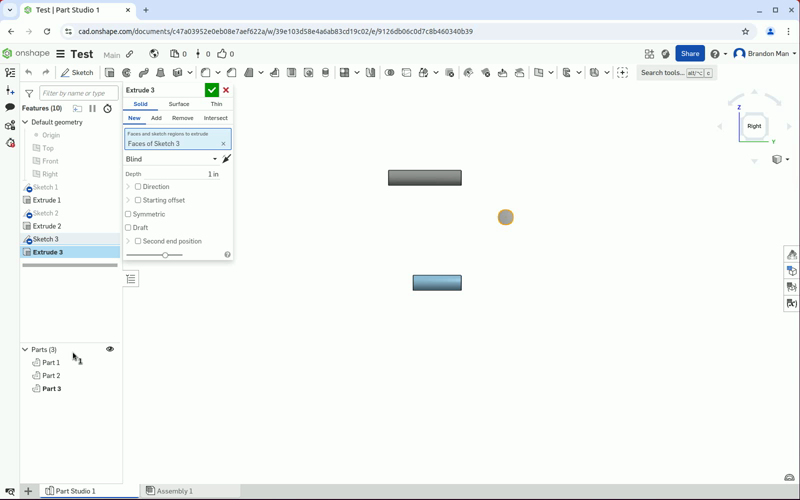
mouse_move(143, 106)
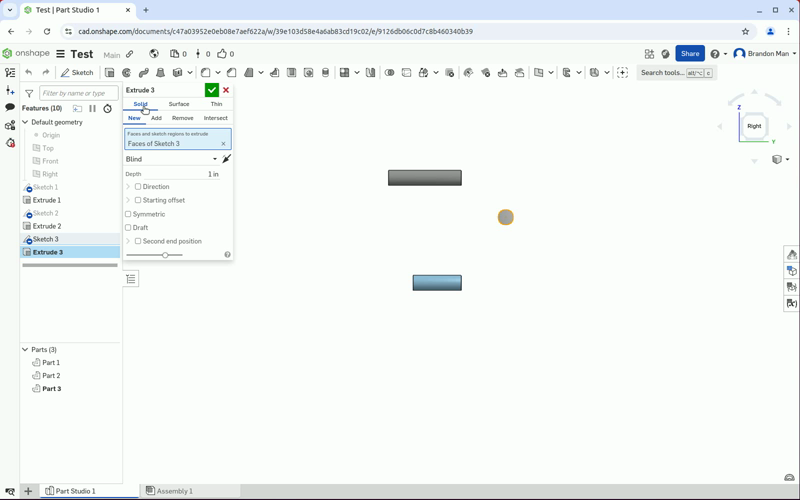
click(143, 106)
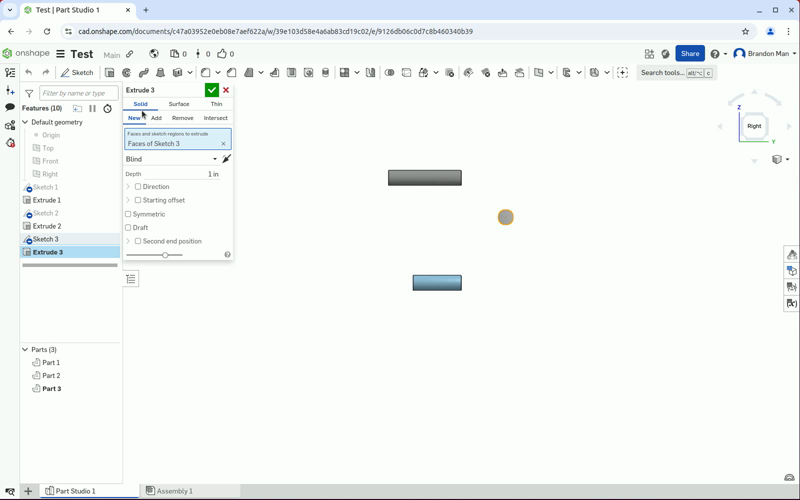
mouse_move(137, 120)
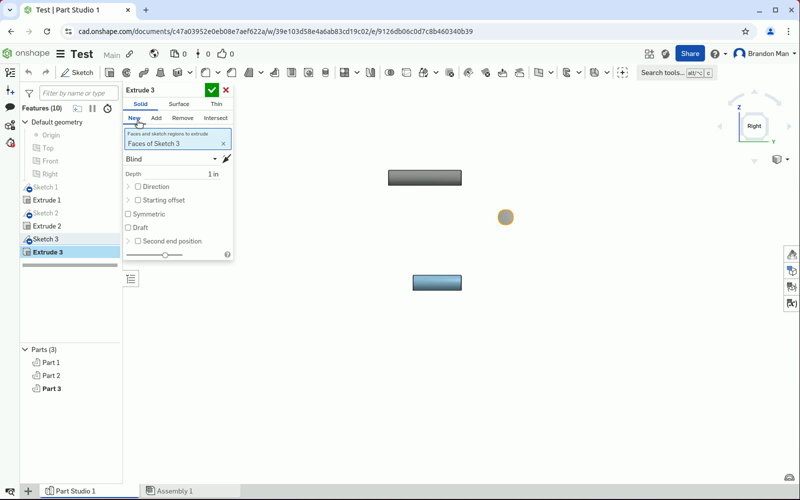
click(137, 120)
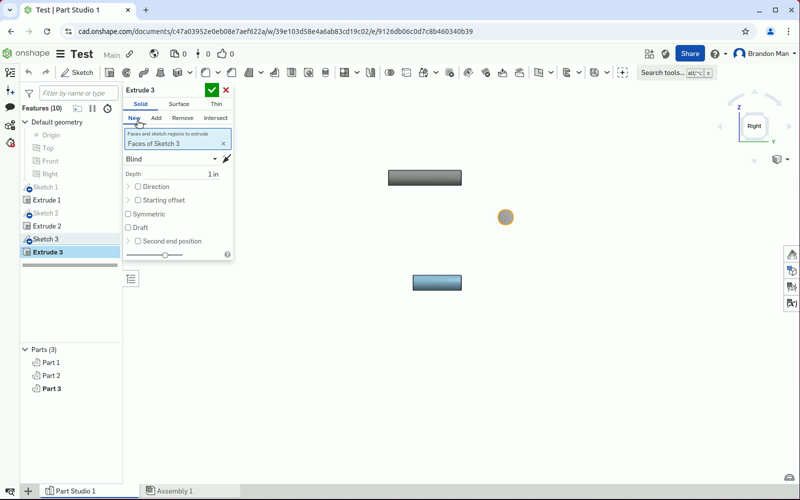
key(tab, 4)
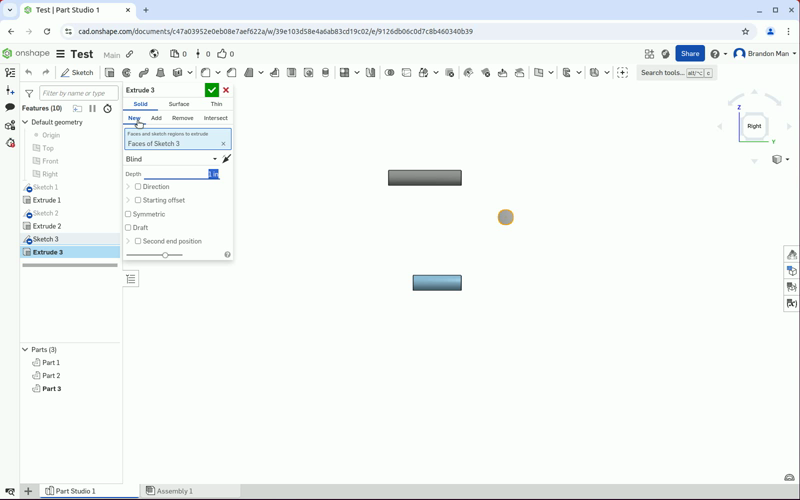
text(19.979)
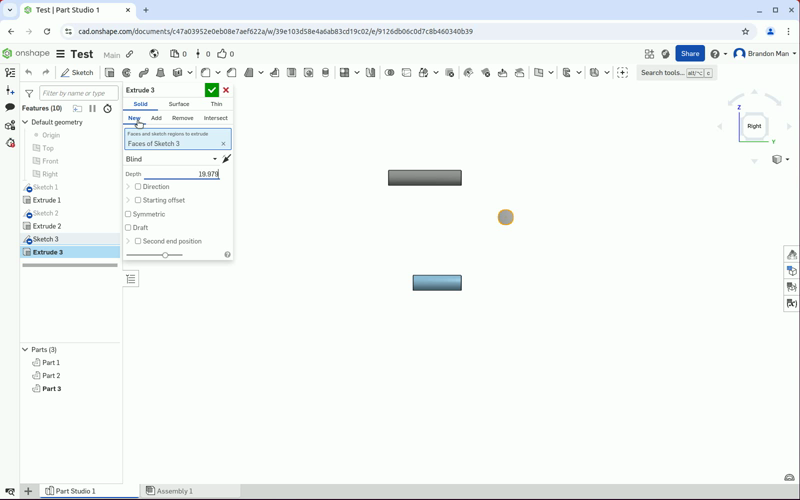
key(enter)
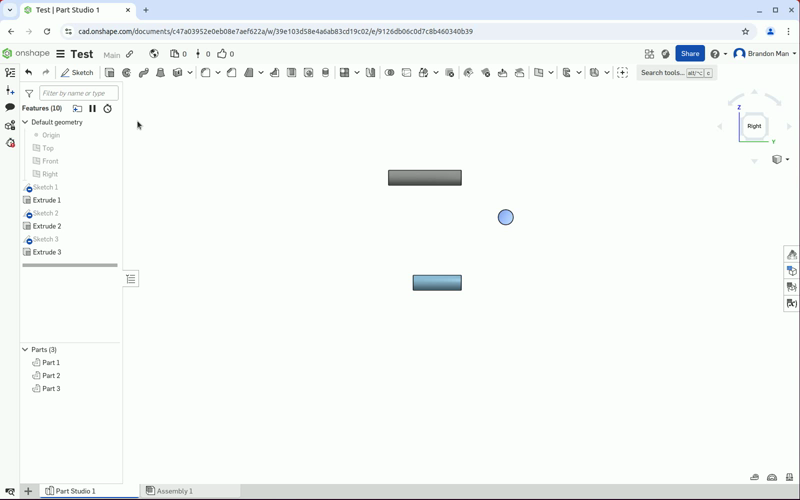
key(shift+h)
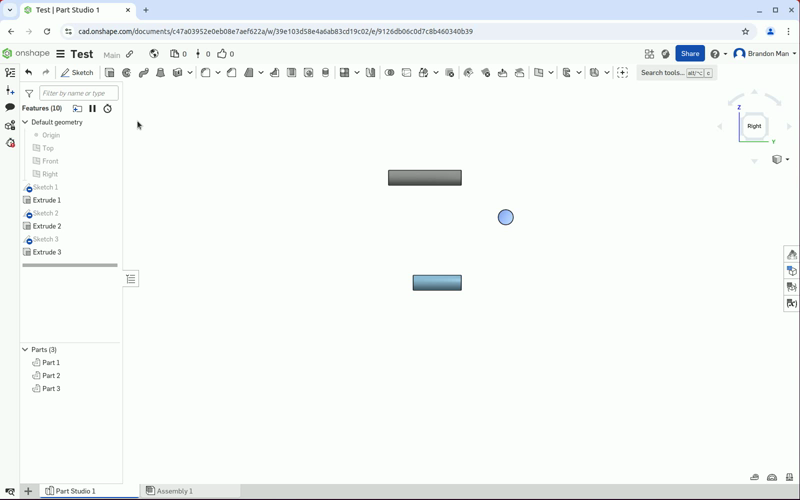
key(shift+h)
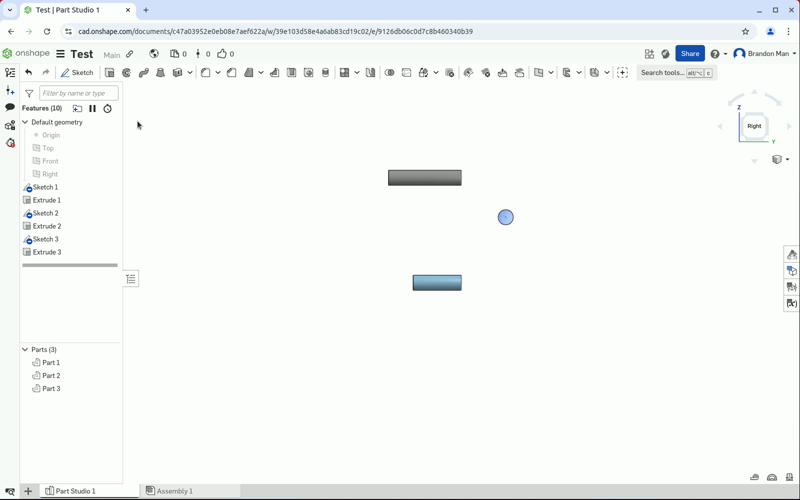
key(shift+7)
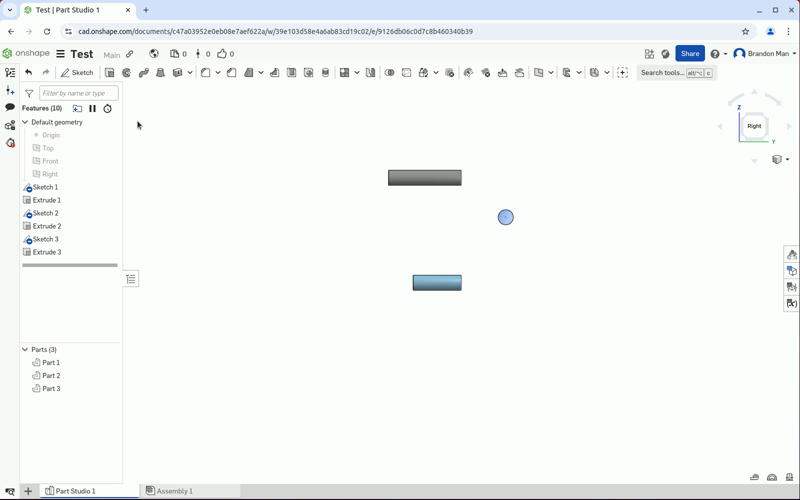
key(right, 2)
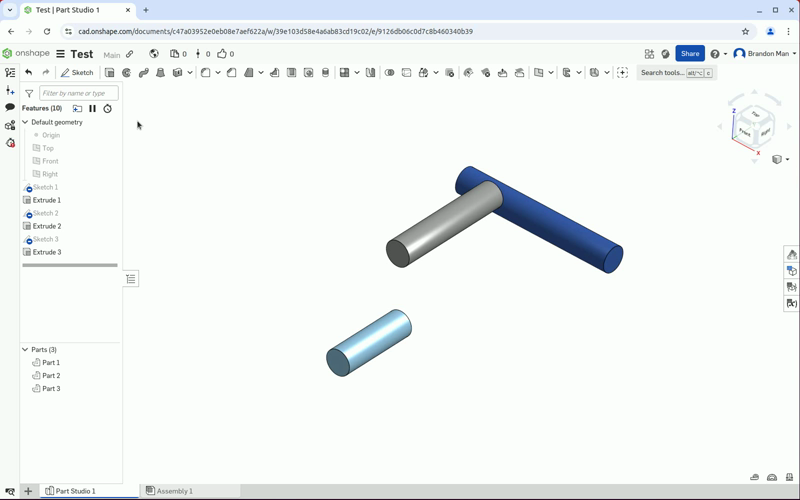
key(down, 2)
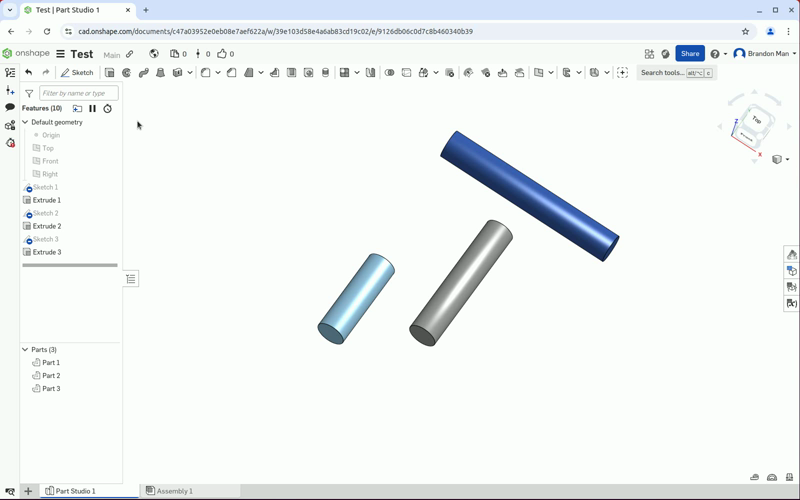
key(up, 2)
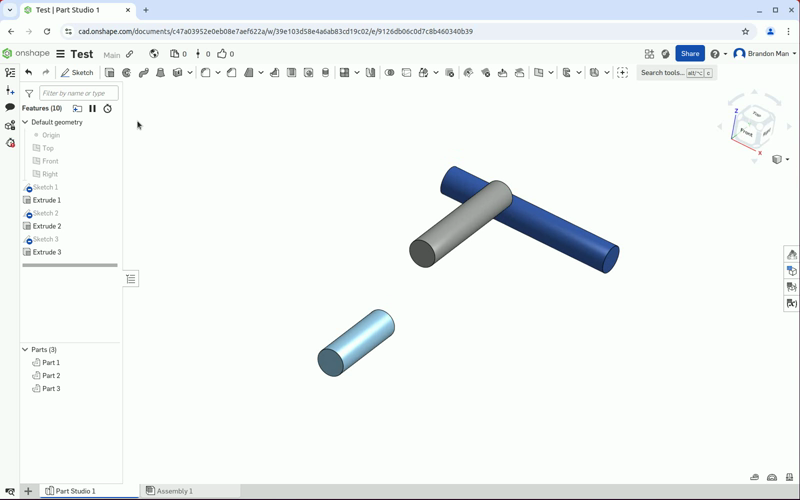
key(left, 2)
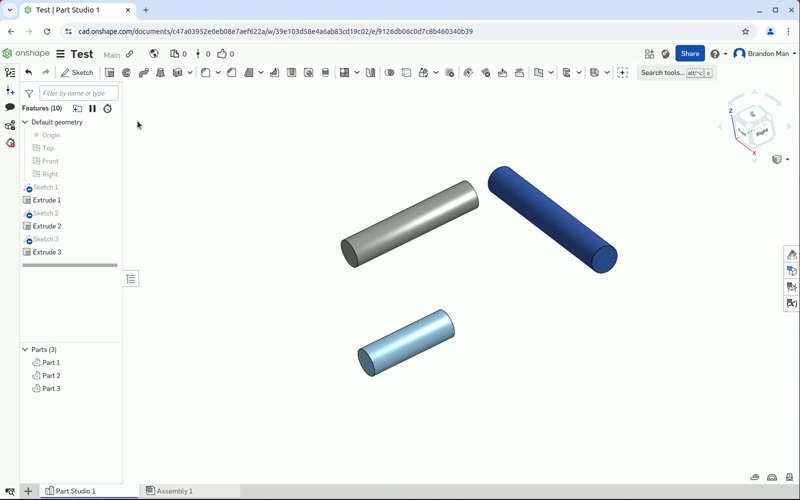
mouse_move(73, 189)
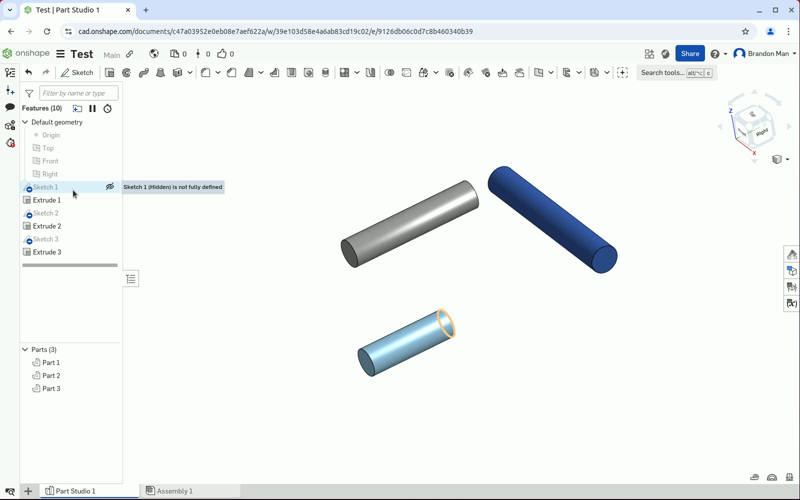
click(73, 189)